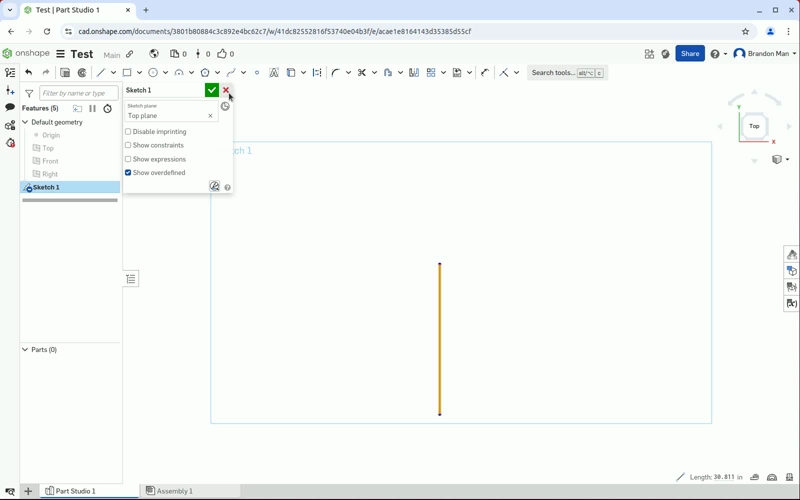
key(shift+h)
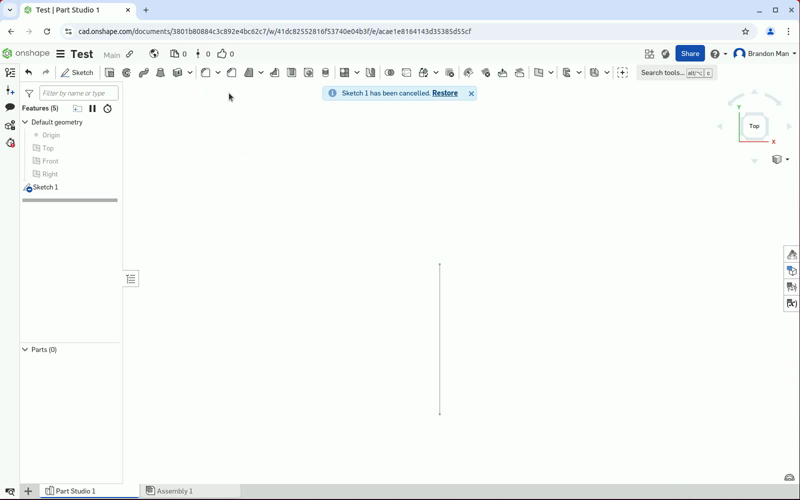
key(shift+s)
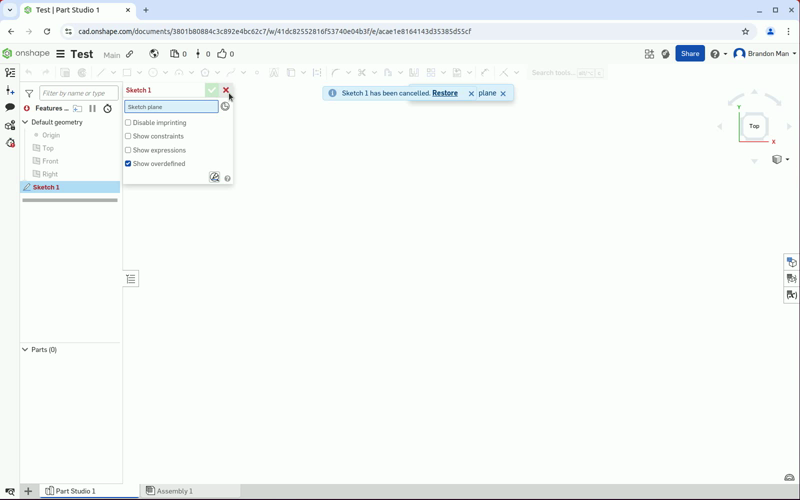
mouse_move(73, 150)
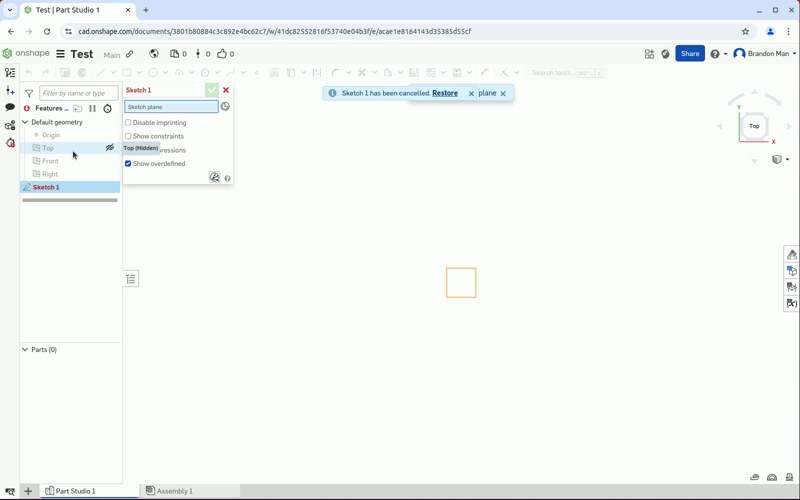
click(73, 150)
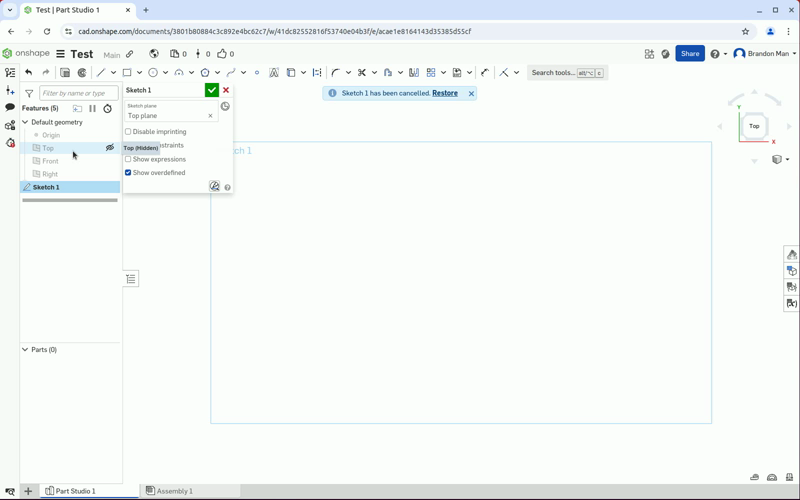
mouse_move(73, 352)
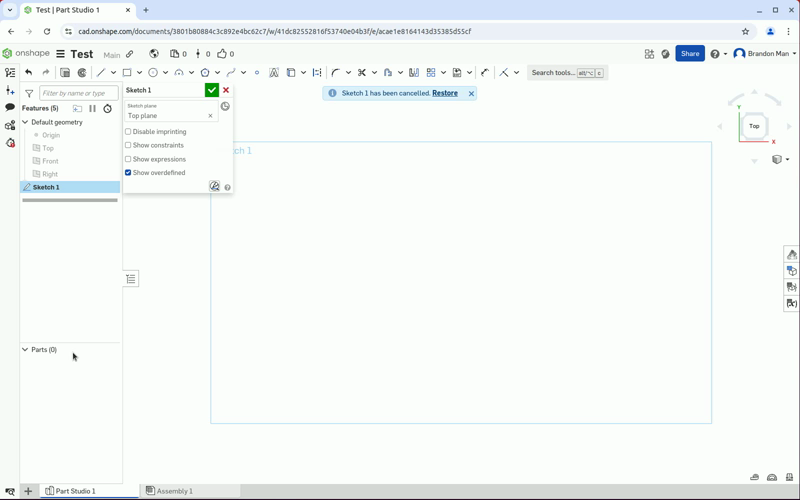
key(y)
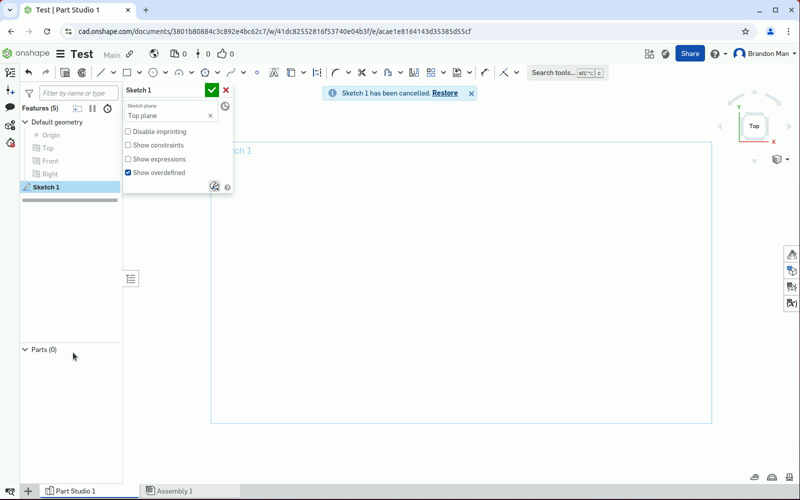
key(l)
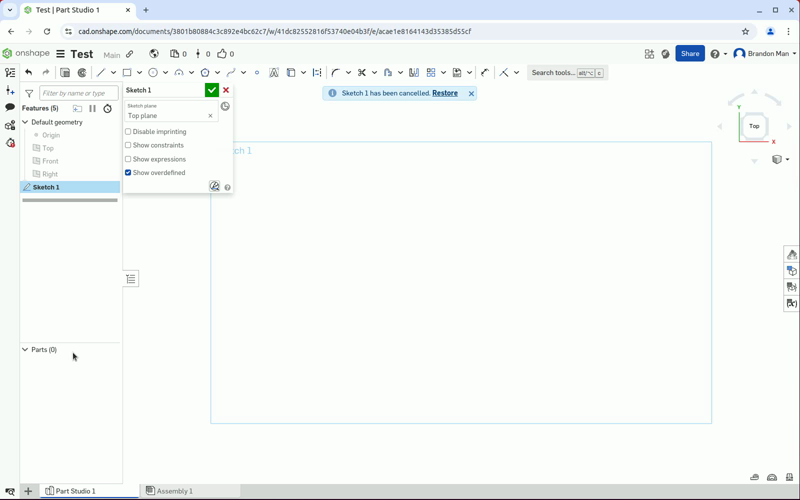
key_down(shift)
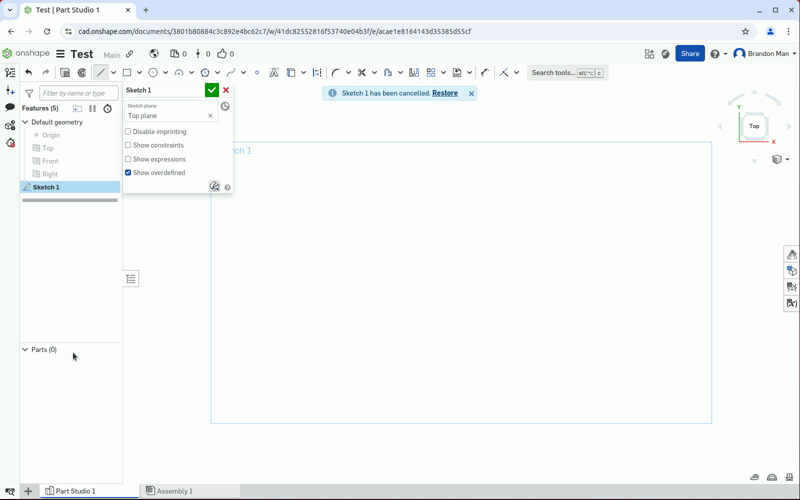
mouse_move(413, 328)
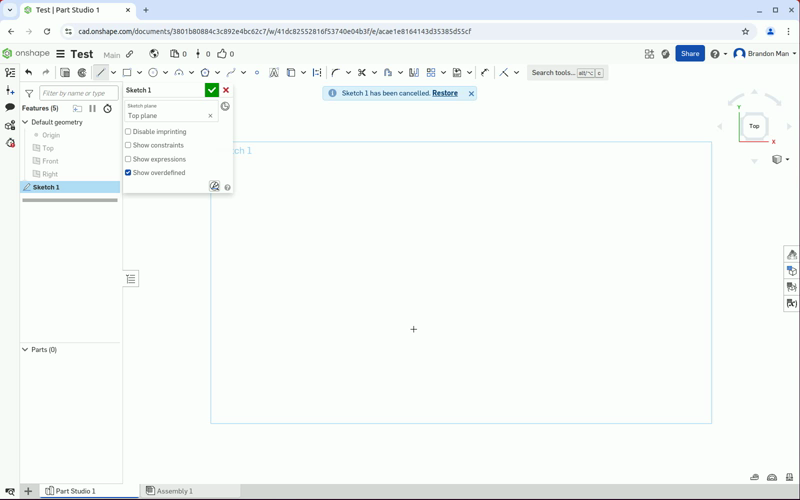
click(413, 328)
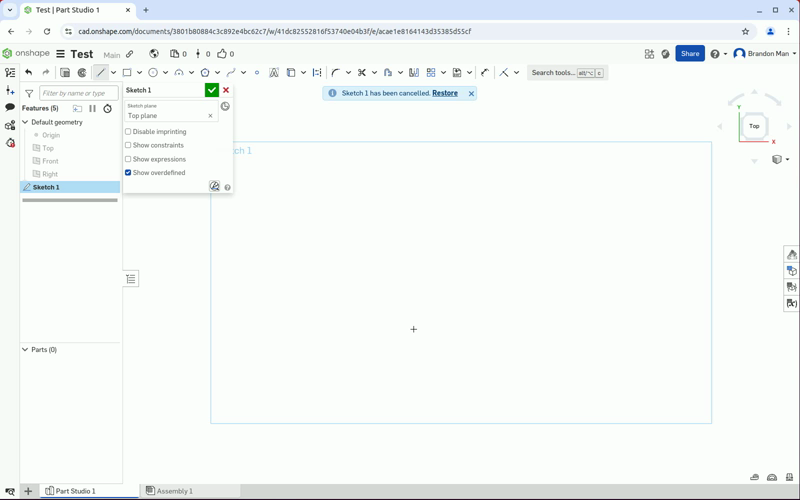
key_up(shift)
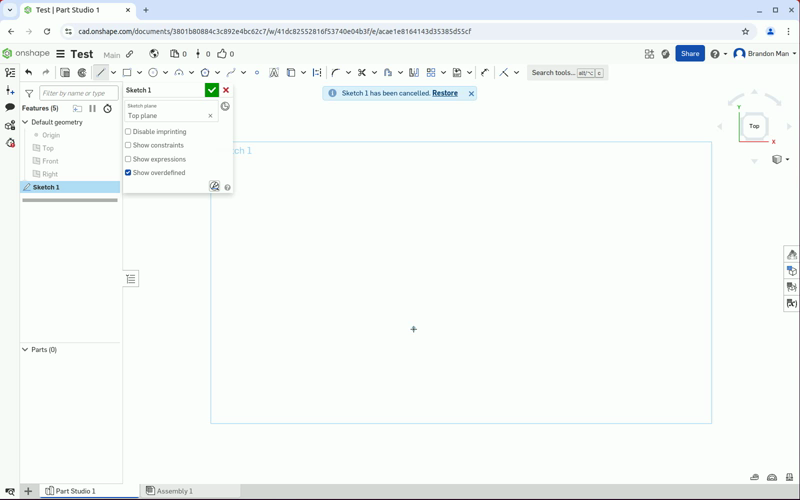
key_down(shift)
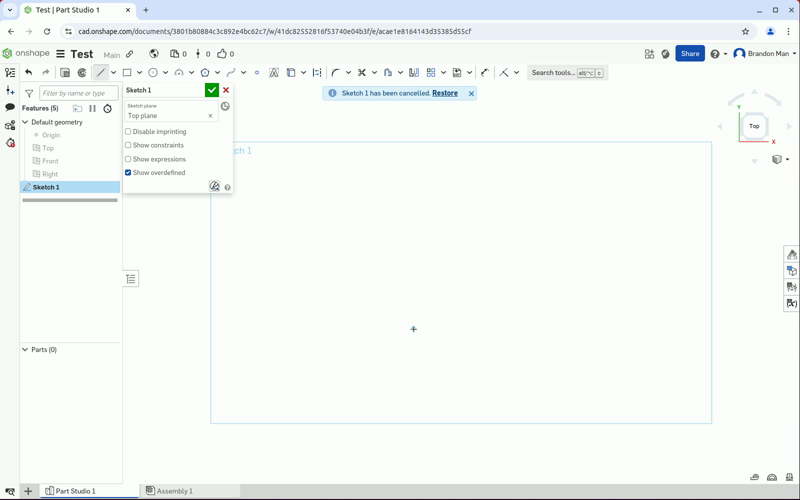
mouse_move(506, 328)
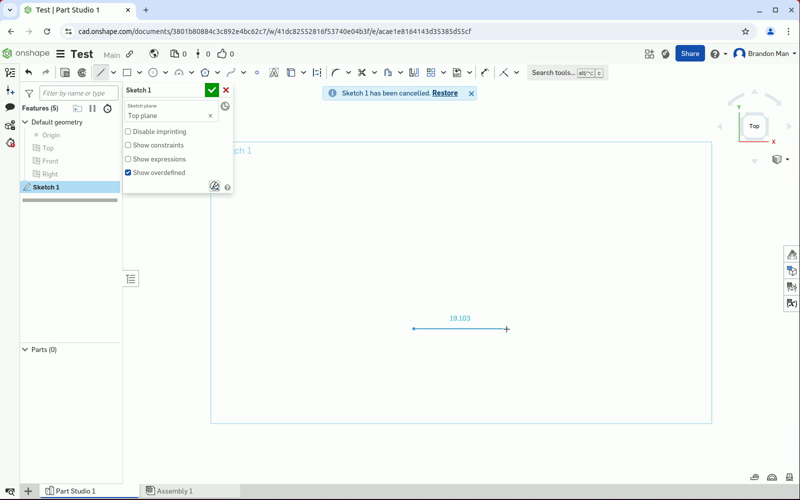
click(506, 328)
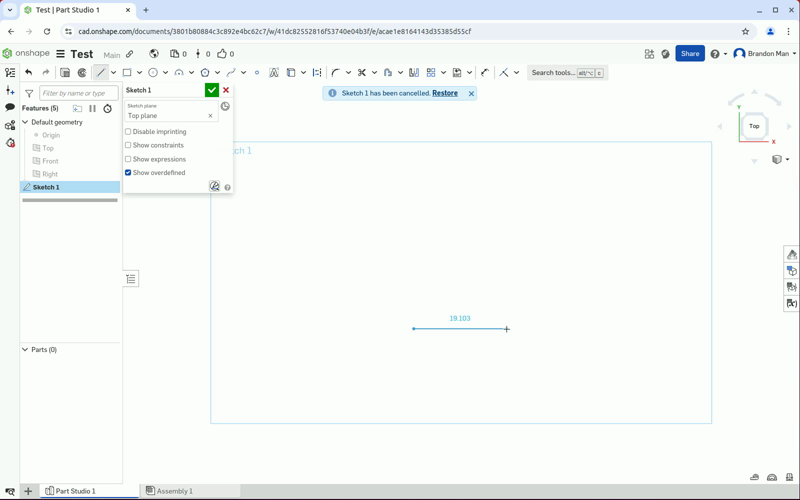
key_up(shift)
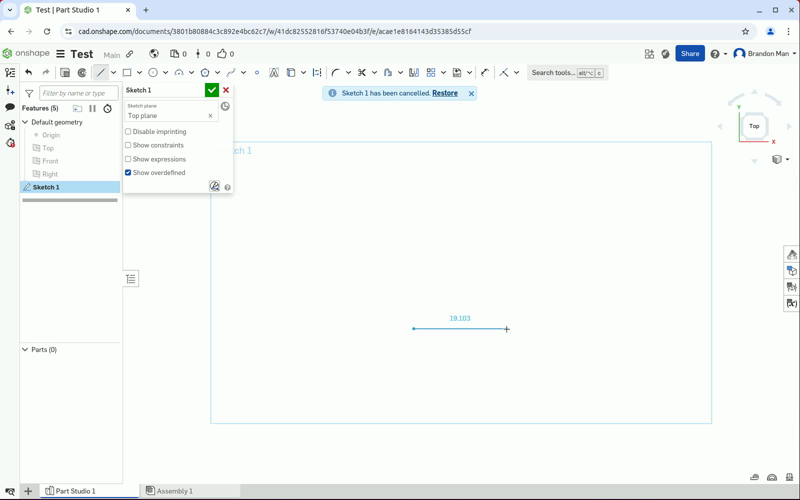
key_down(shift)
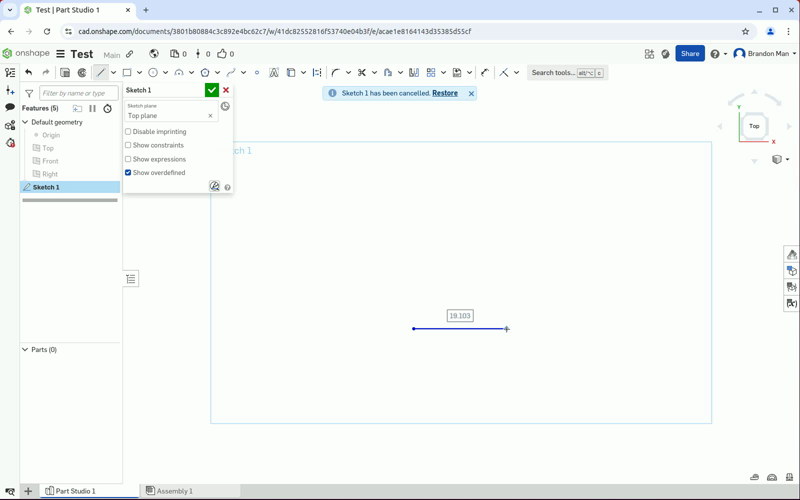
mouse_move(506, 235)
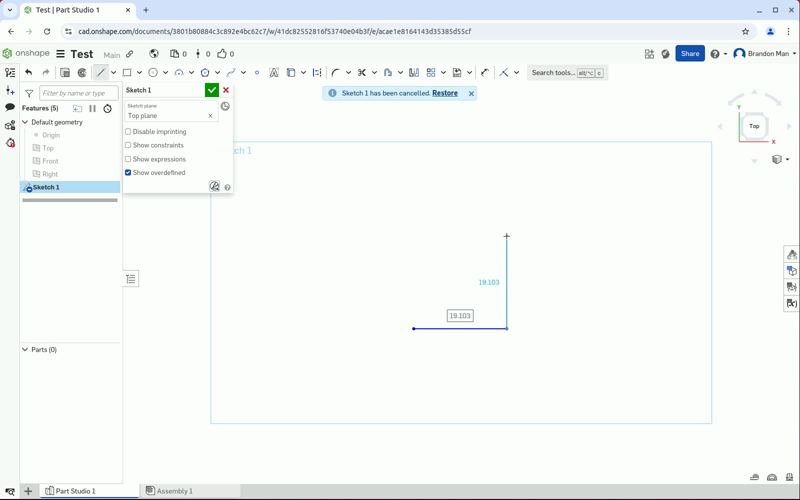
click(506, 235)
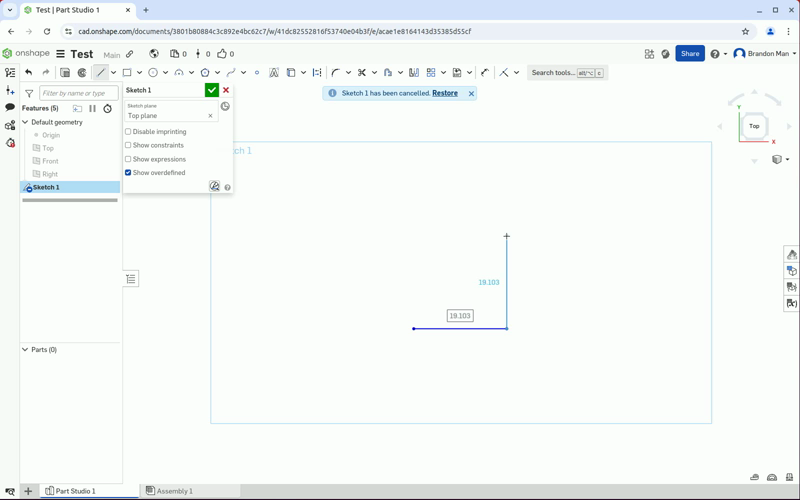
key_up(shift)
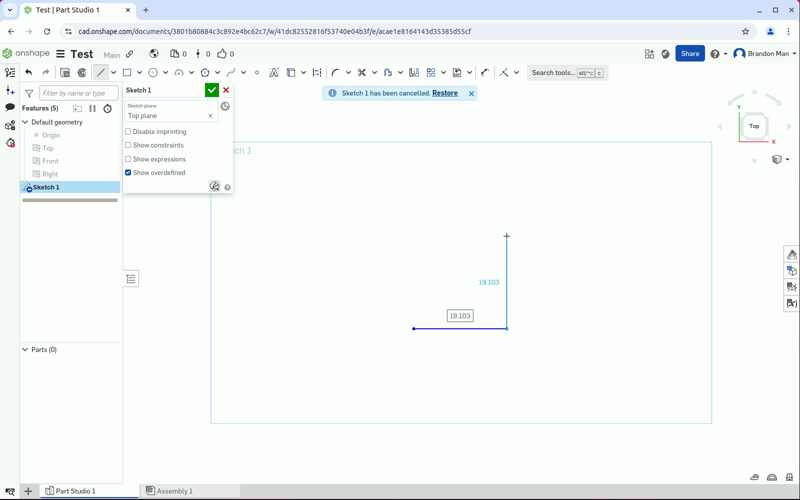
key_down(shift)
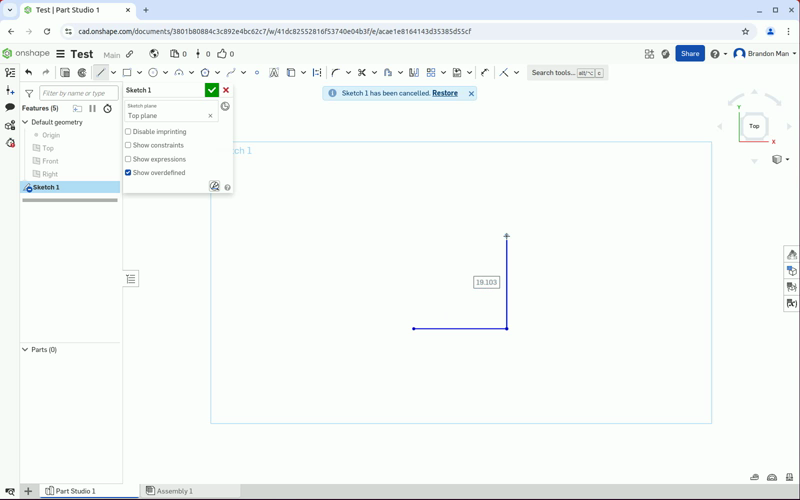
mouse_move(413, 235)
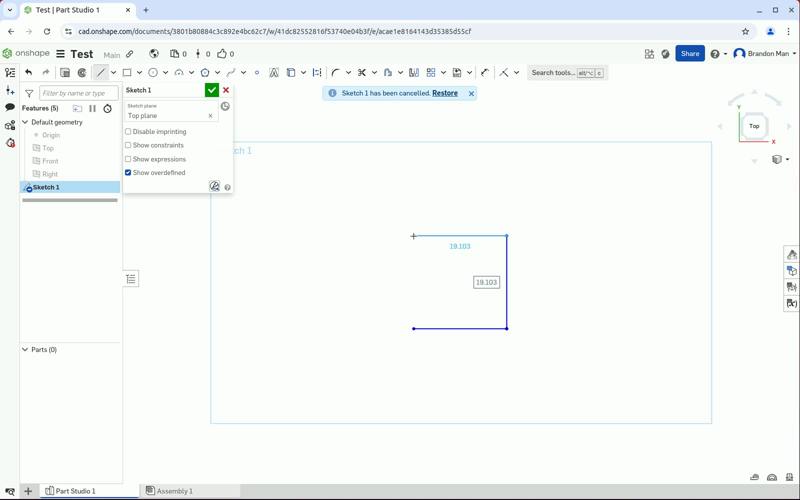
click(413, 235)
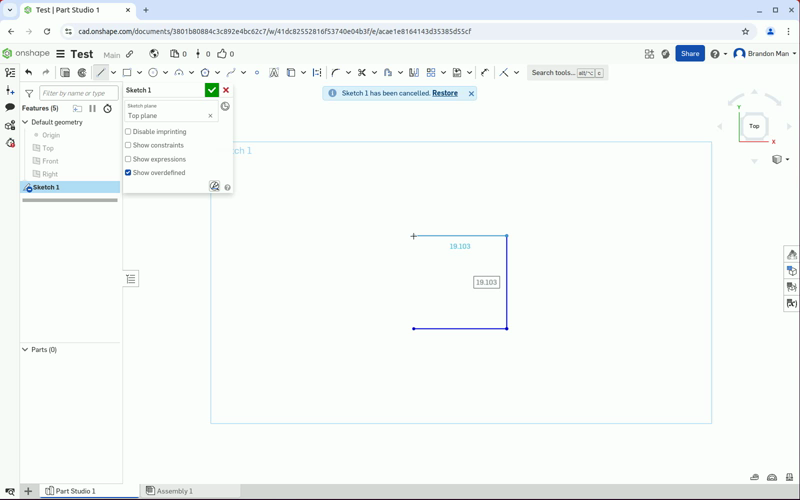
key_up(shift)
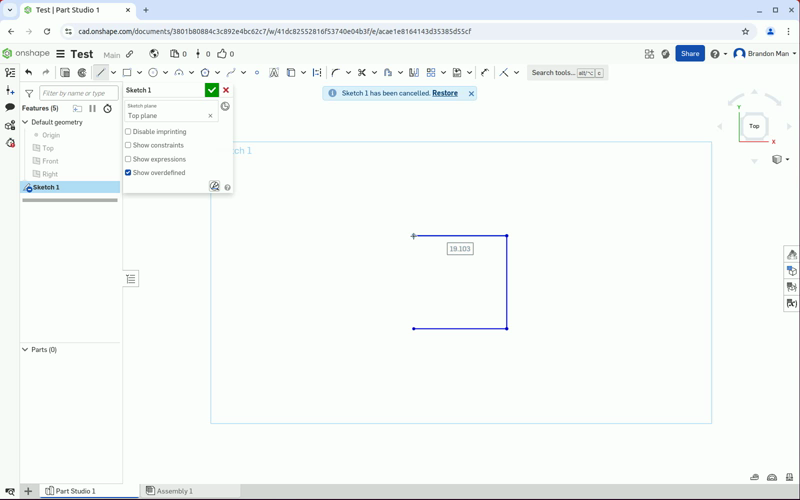
key_down(shift)
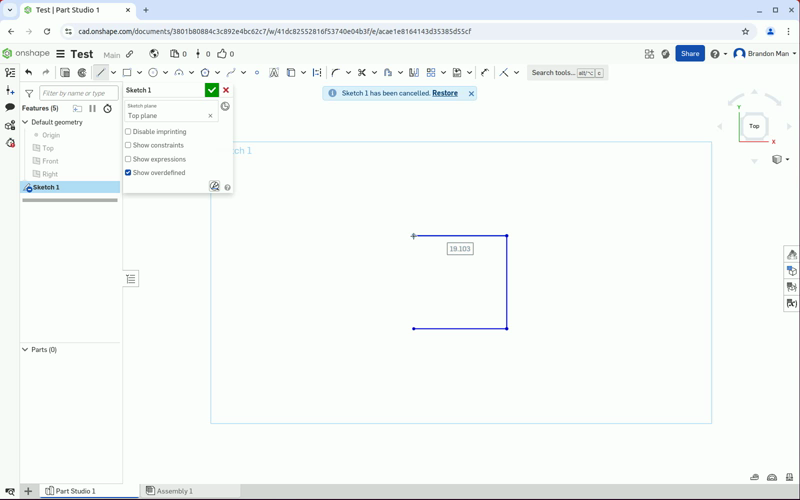
mouse_move(413, 328)
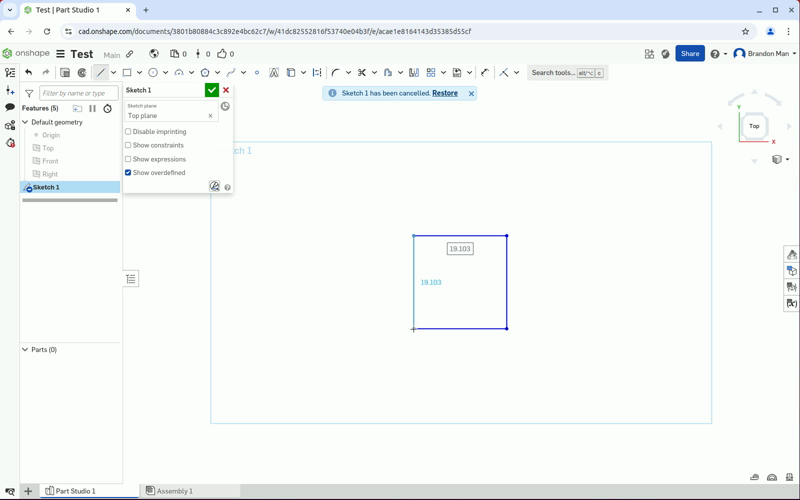
key_up(shift)
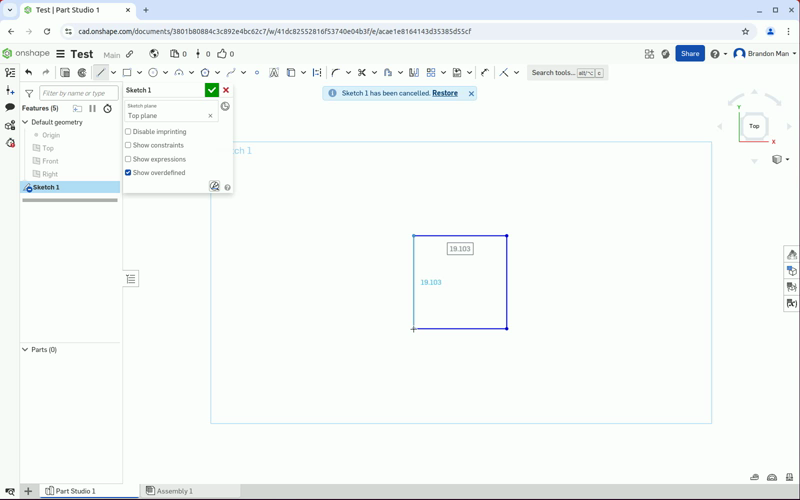
click(413, 328)
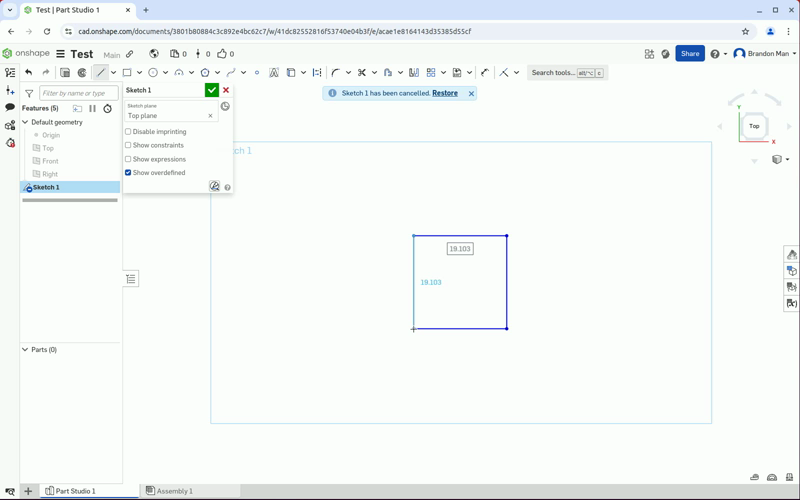
key(esc)
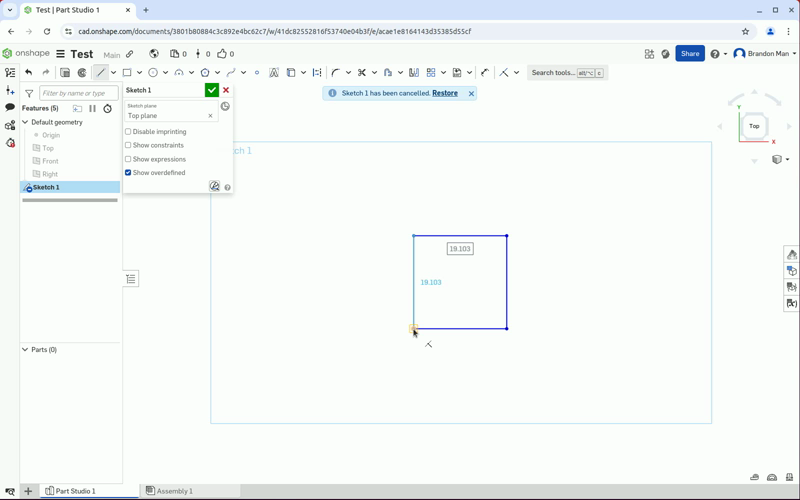
mouse_move(449, 302)
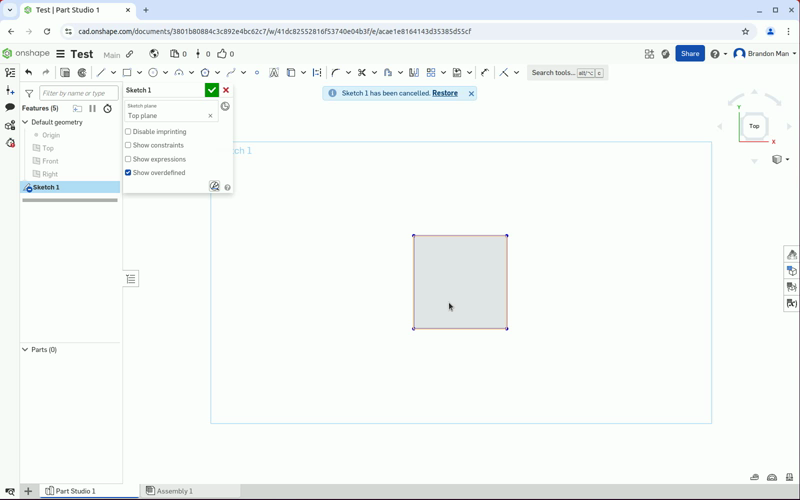
click(449, 302)
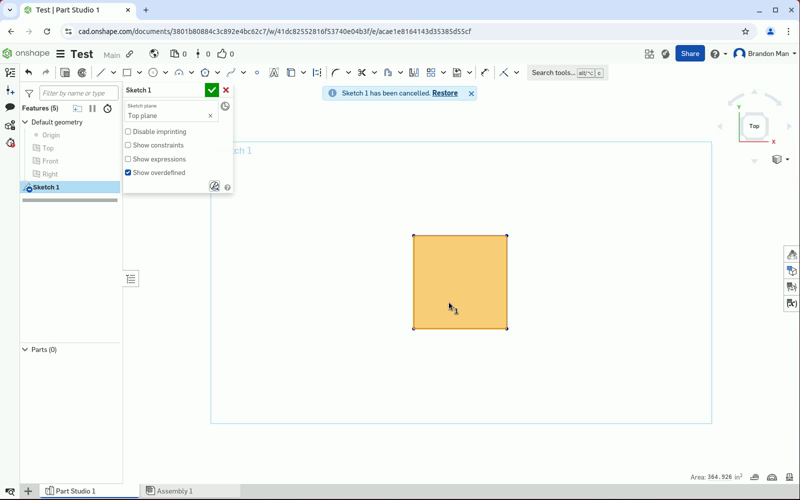
mouse_move(73, 352)
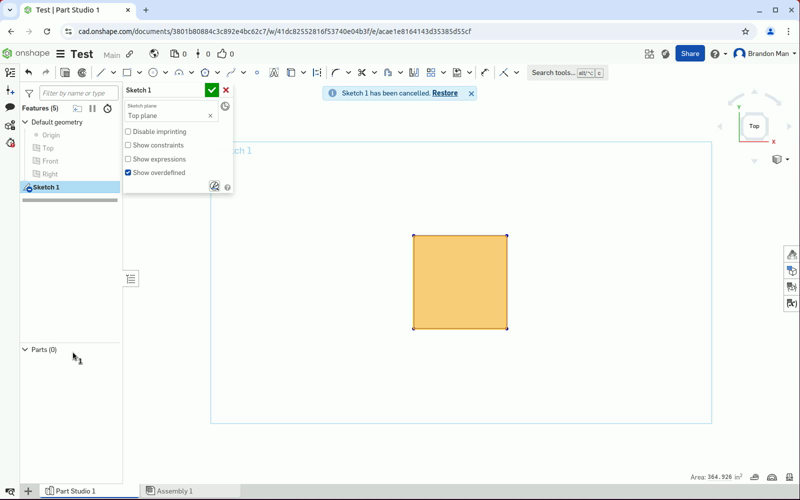
key(shift+y)
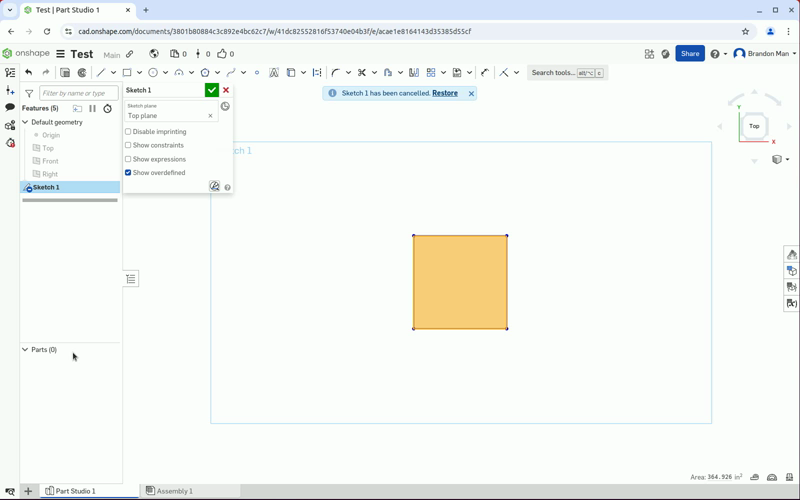
key(shift+e)
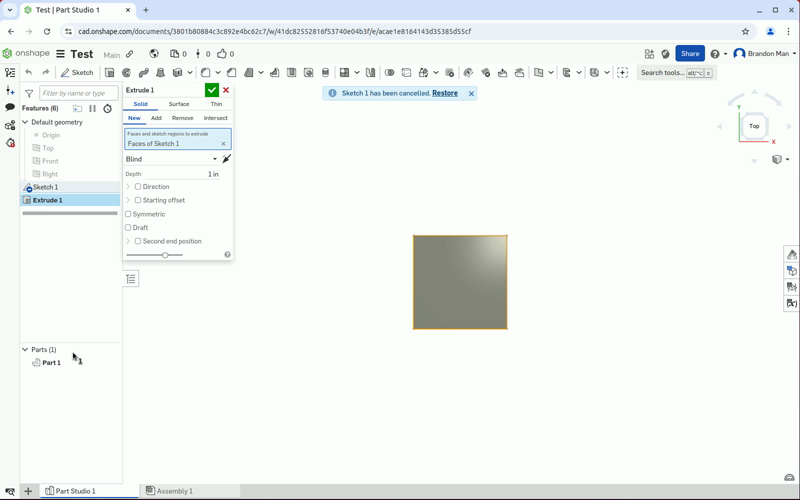
mouse_move(143, 106)
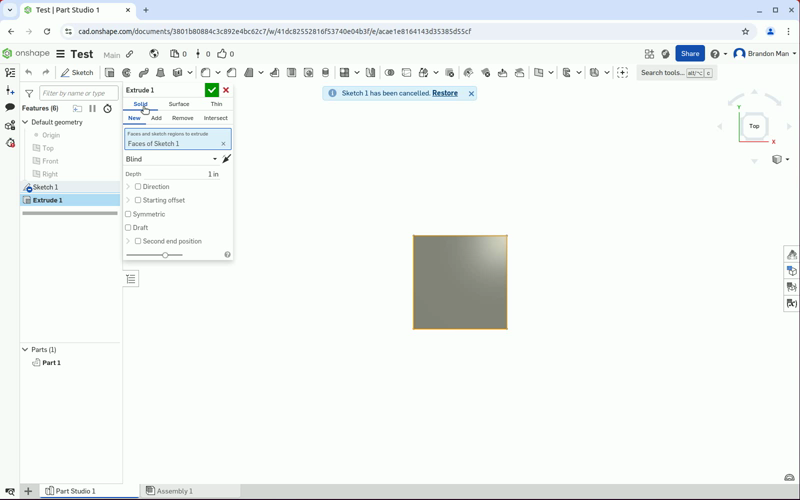
click(143, 106)
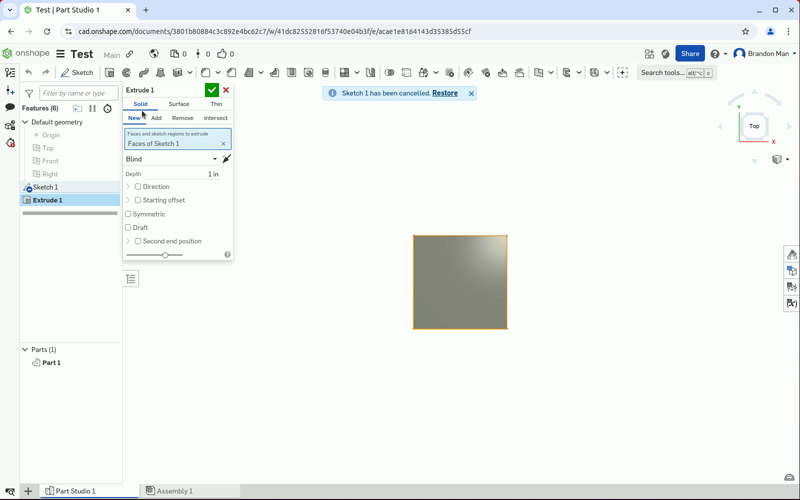
mouse_move(137, 120)
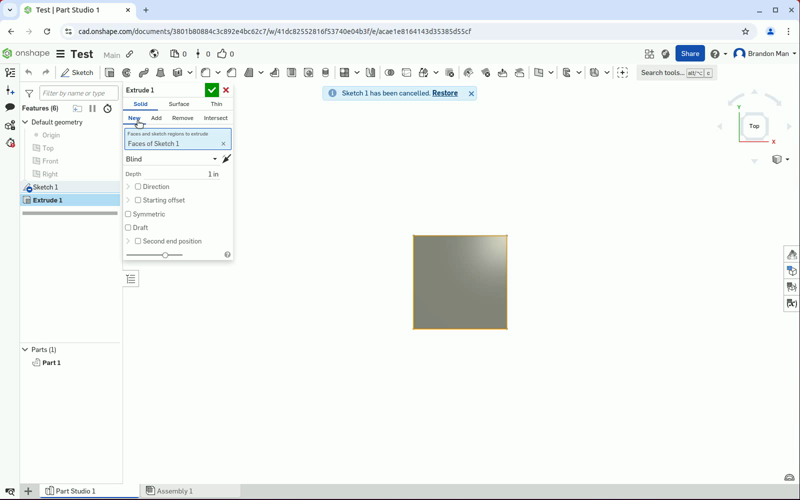
click(137, 120)
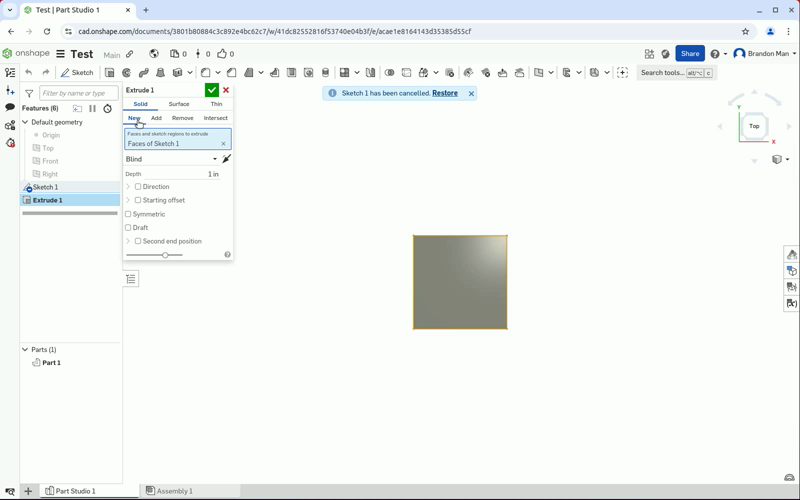
key(tab, 4)
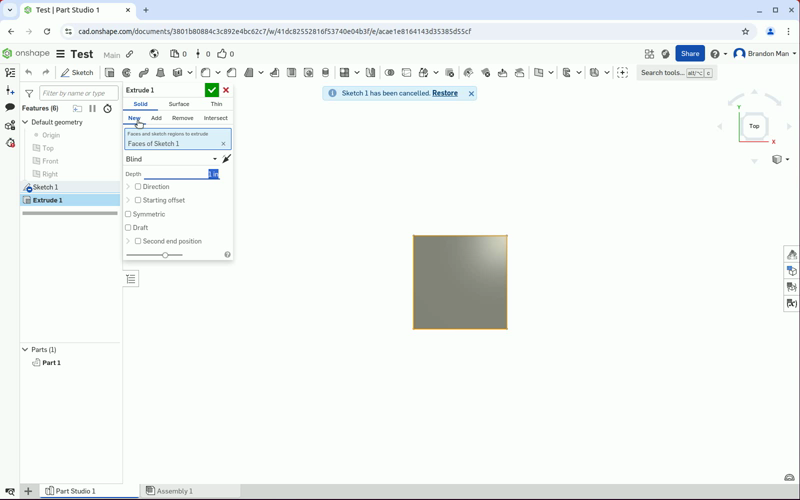
text(21.905)
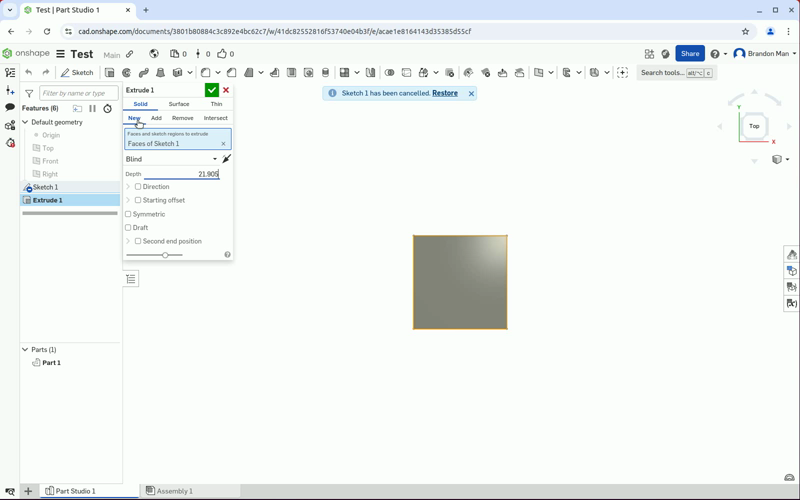
key(enter)
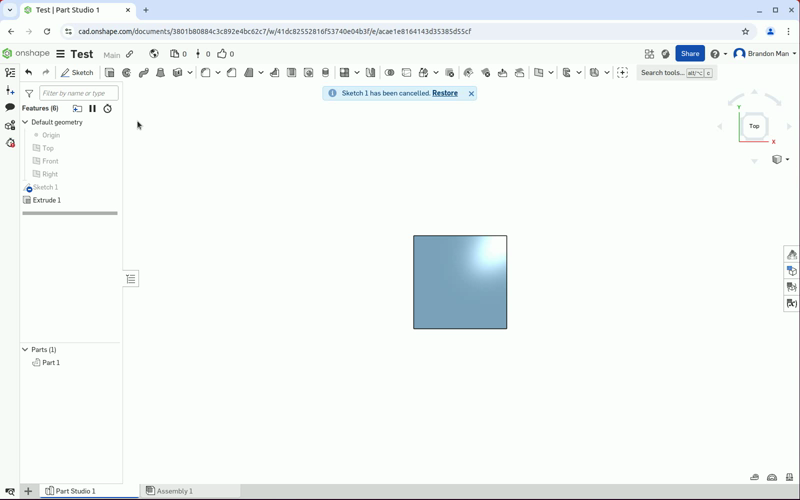
key(shift+h)
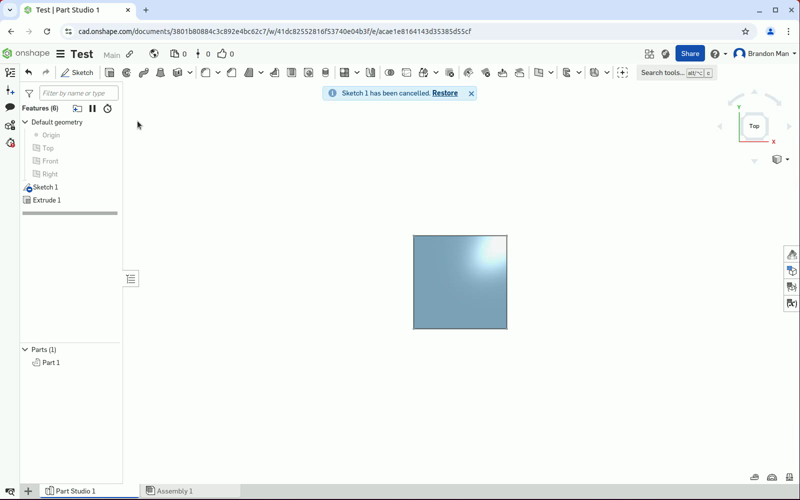
key(shift+h)
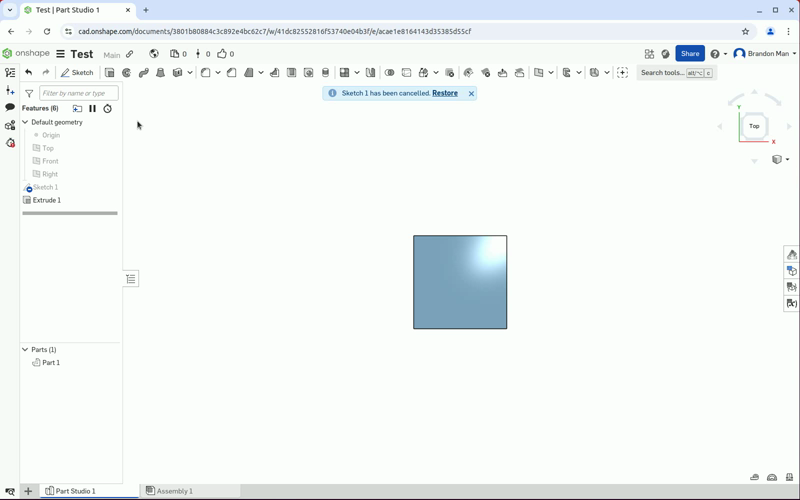
mouse_move(73, 189)
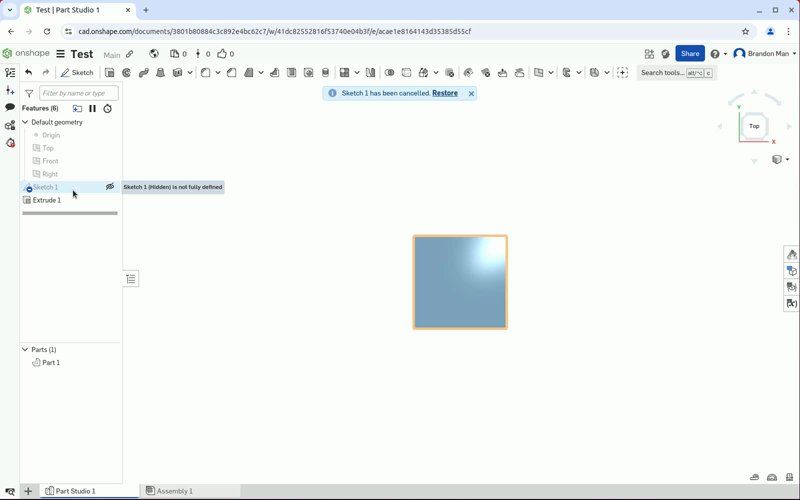
click(73, 189)
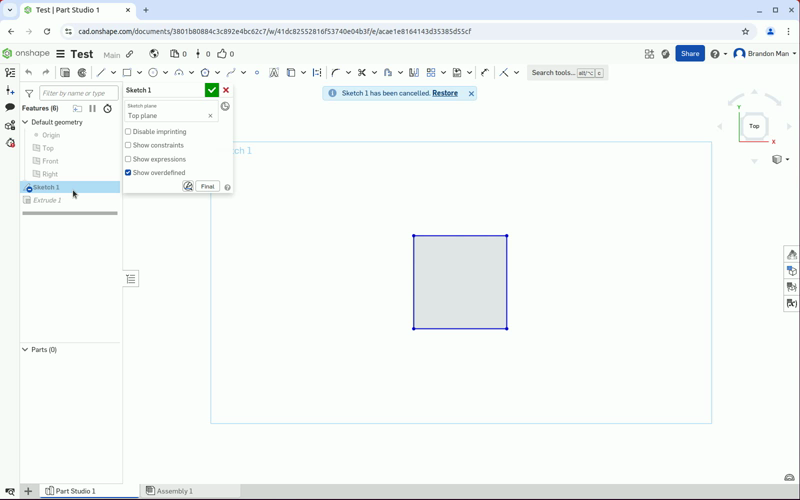
mouse_move(229, 92)
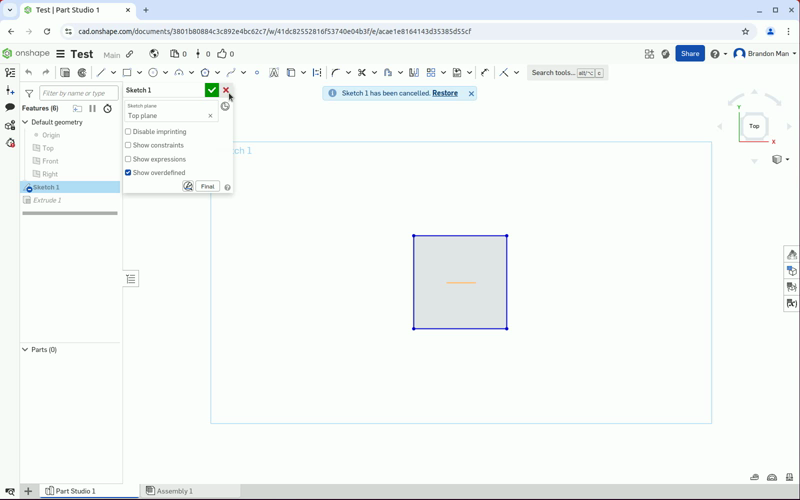
click(229, 92)
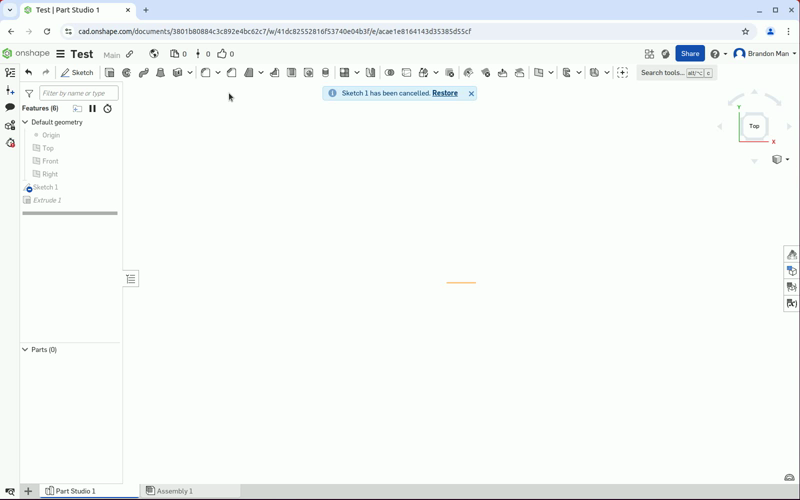
mouse_move(541, 75)
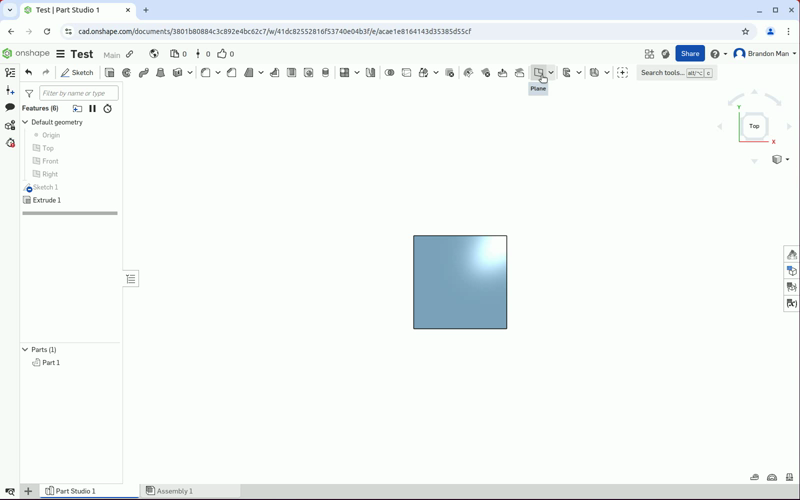
click(541, 75)
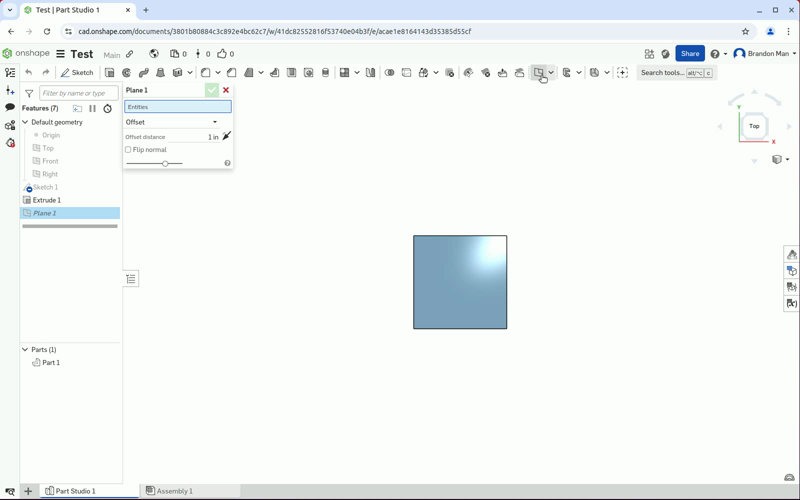
mouse_move(73, 150)
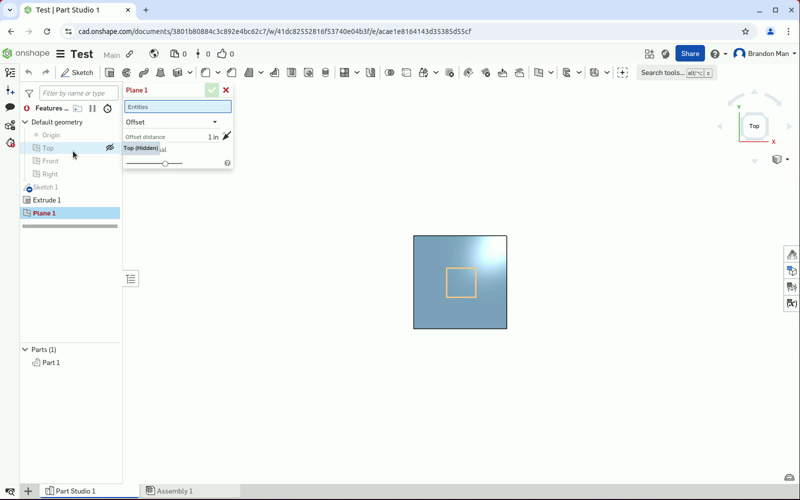
click(73, 150)
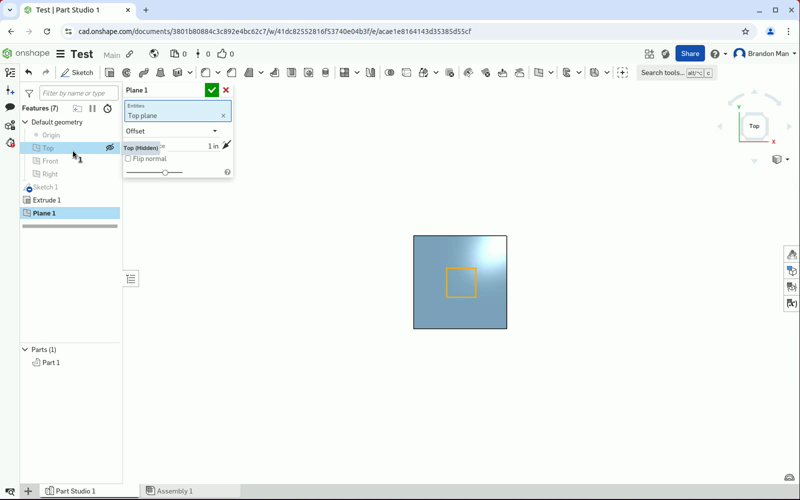
key(tab, 2)
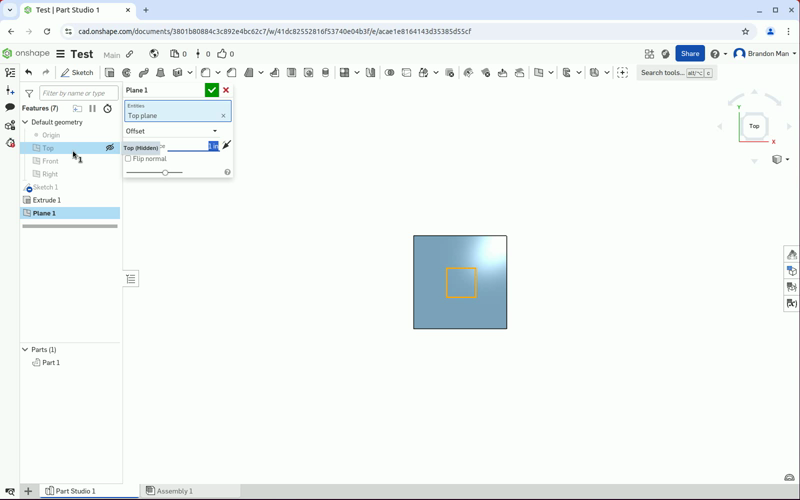
text(21.907)
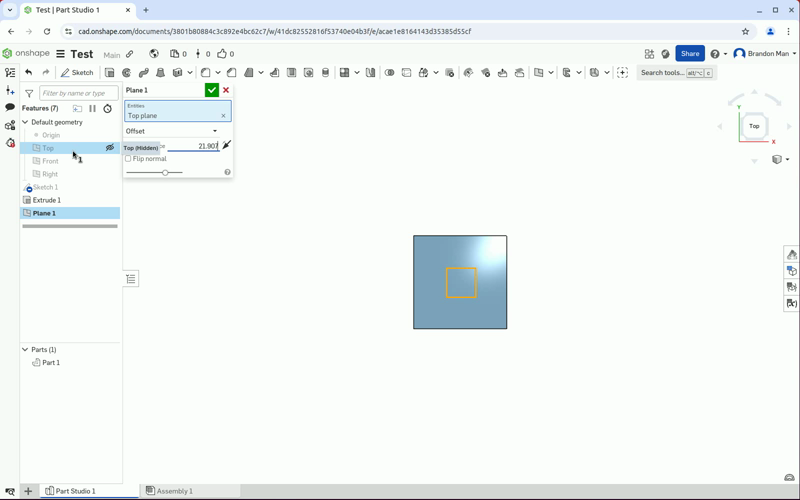
key(enter, 2)
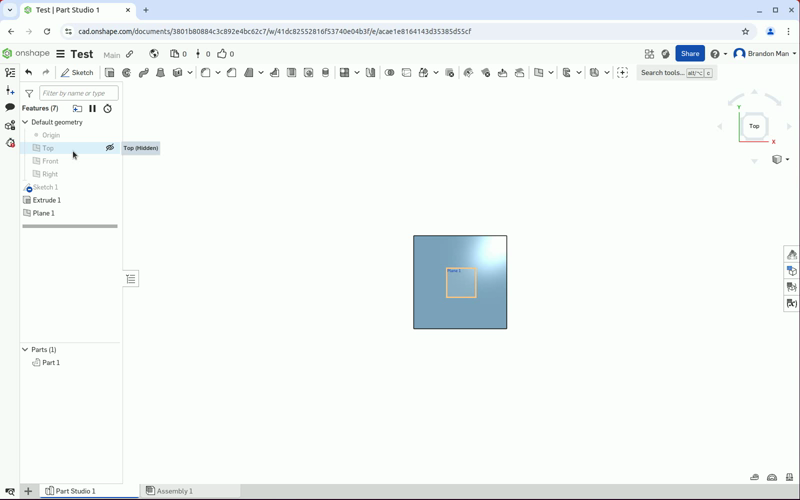
key(shift+s)
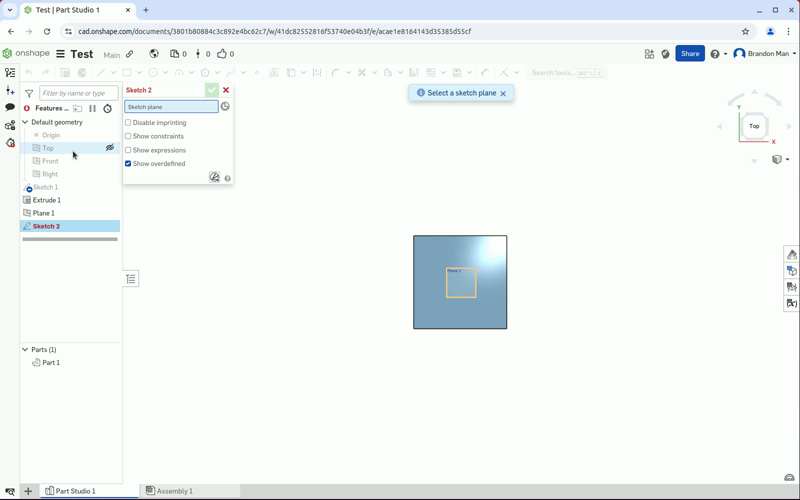
mouse_move(73, 215)
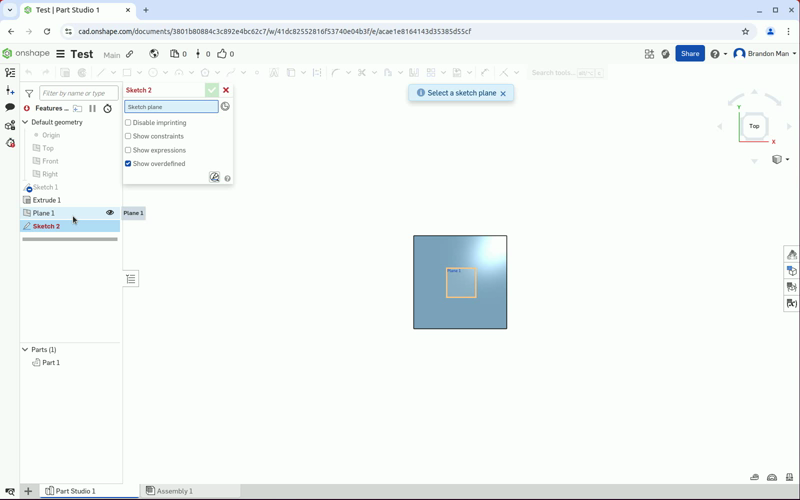
click(73, 215)
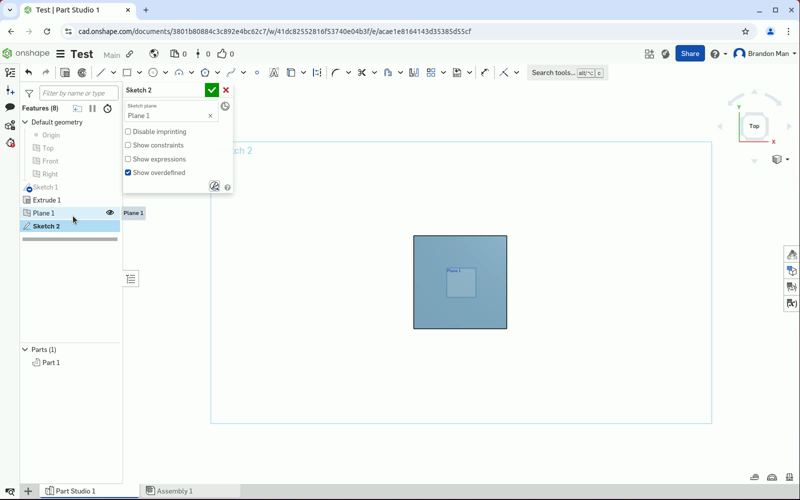
mouse_move(73, 352)
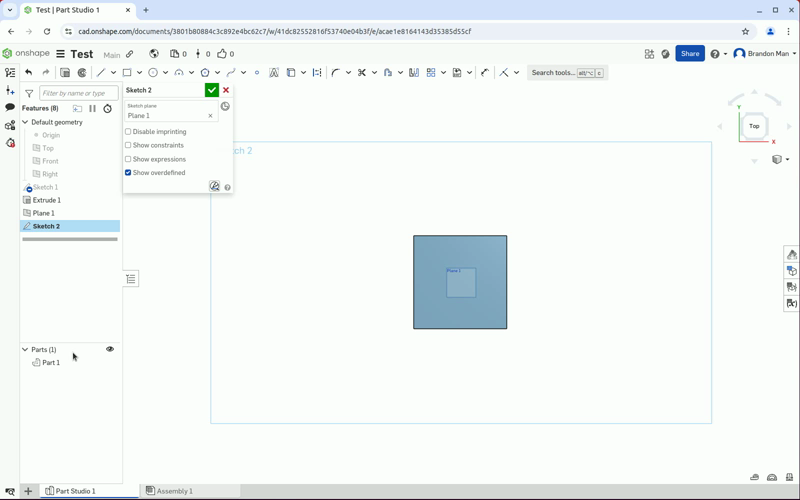
key(y)
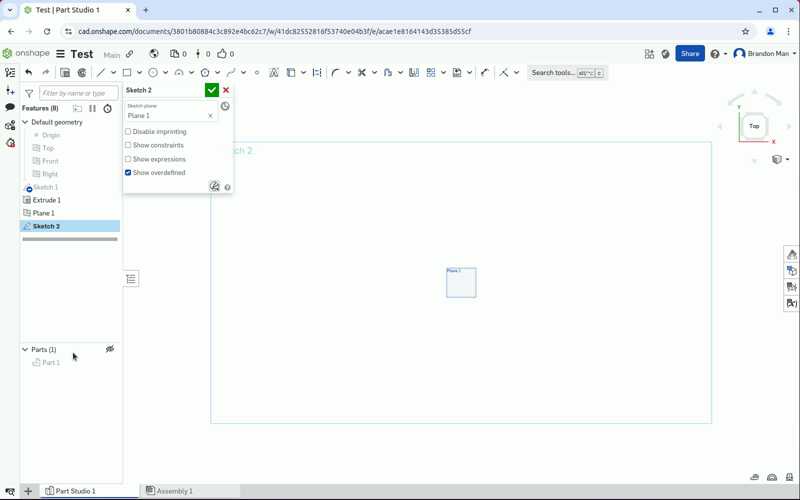
key(l)
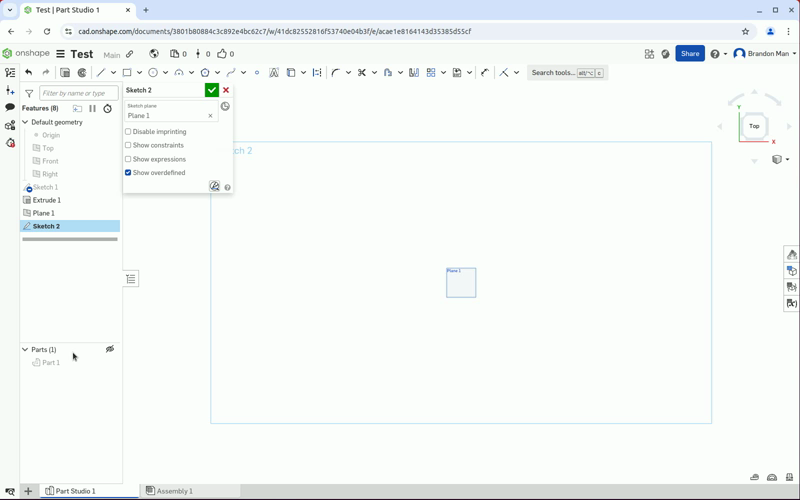
key_down(shift)
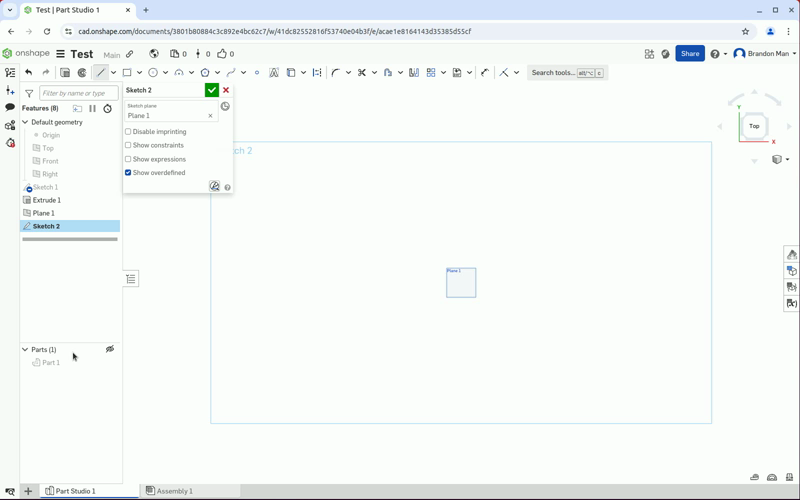
mouse_move(422, 318)
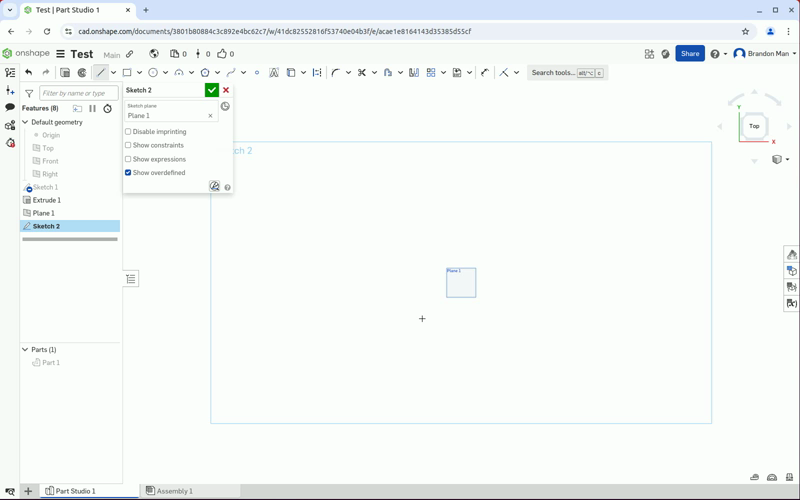
click(422, 318)
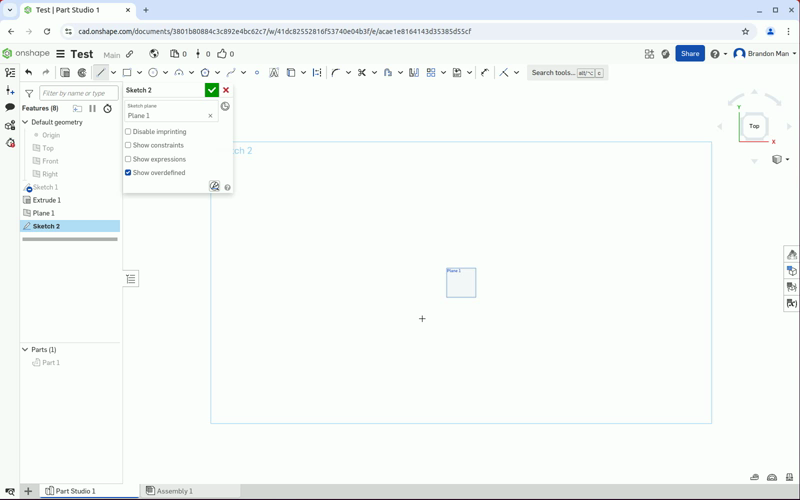
key_up(shift)
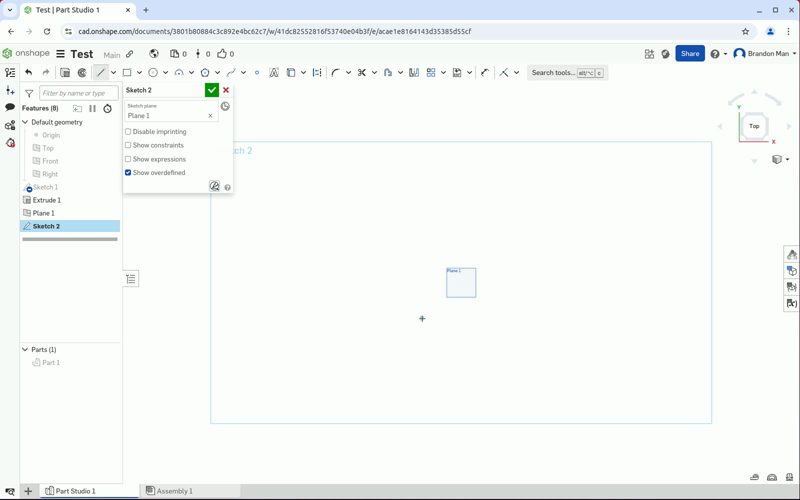
key_down(shift)
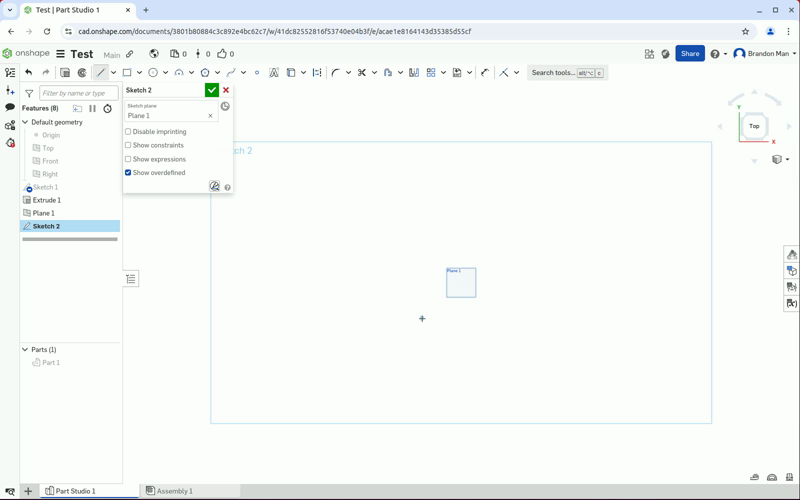
mouse_move(491, 317)
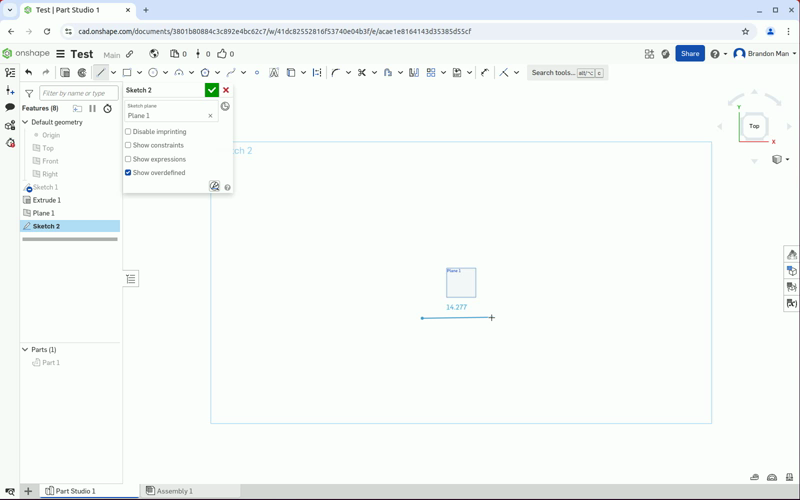
click(491, 317)
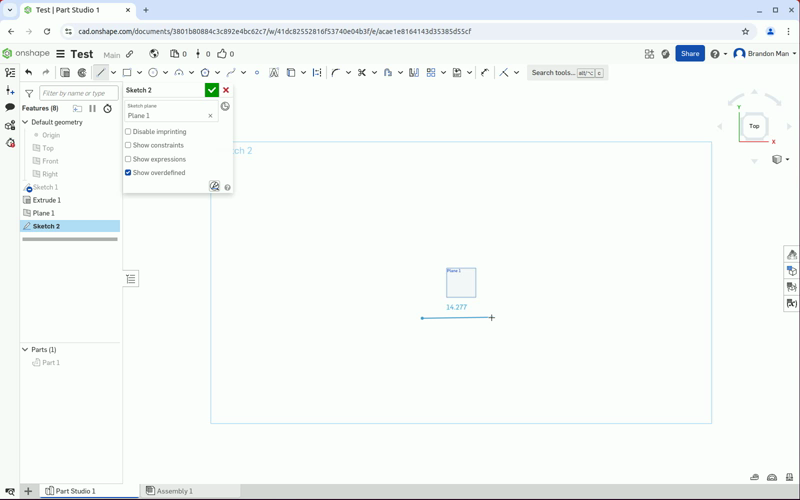
key_up(shift)
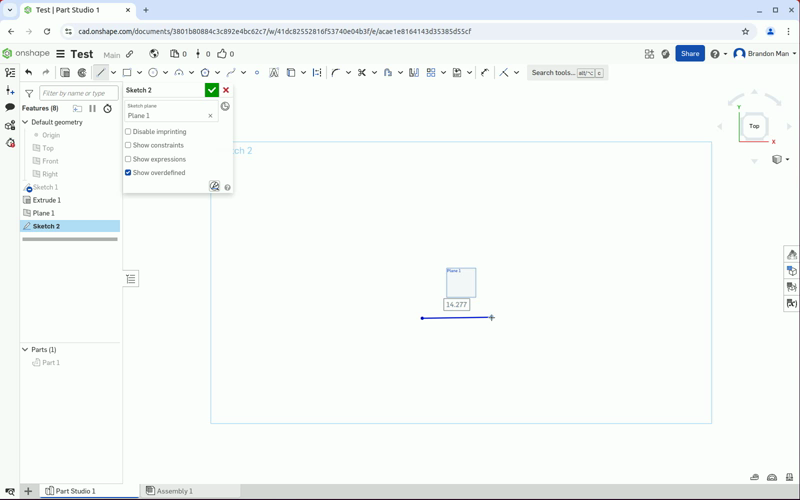
key_down(shift)
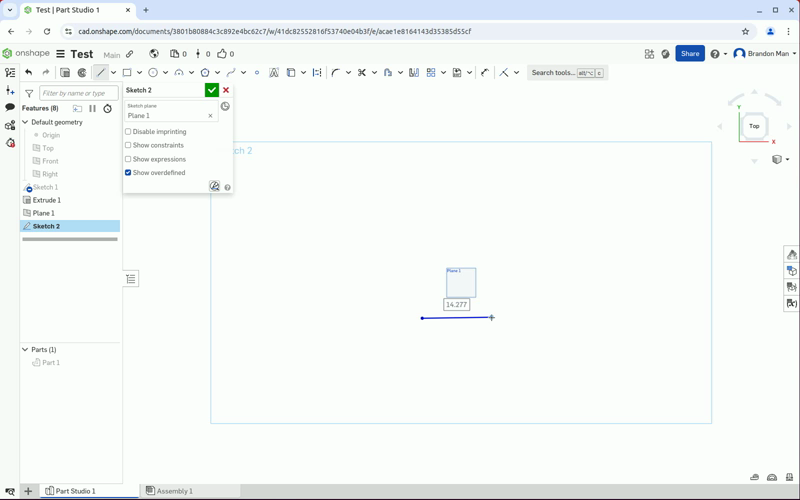
mouse_move(491, 248)
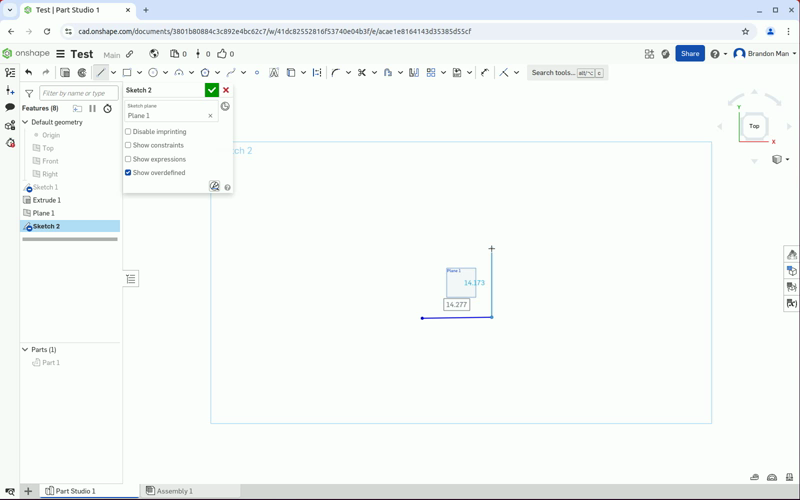
click(491, 248)
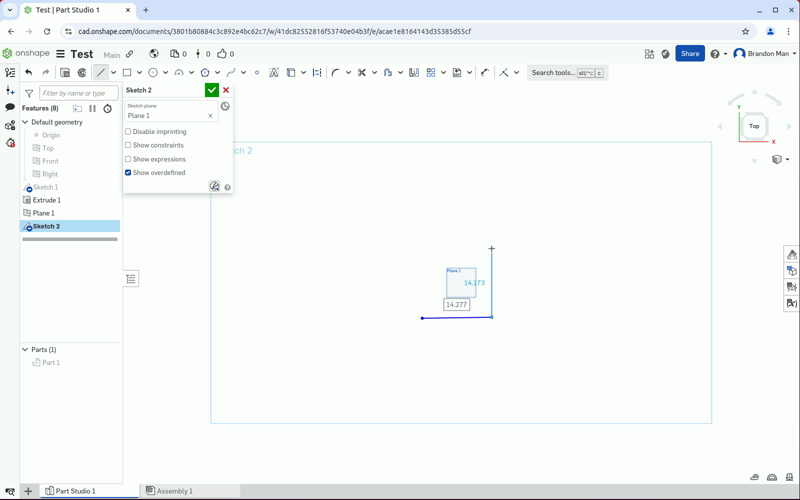
key_up(shift)
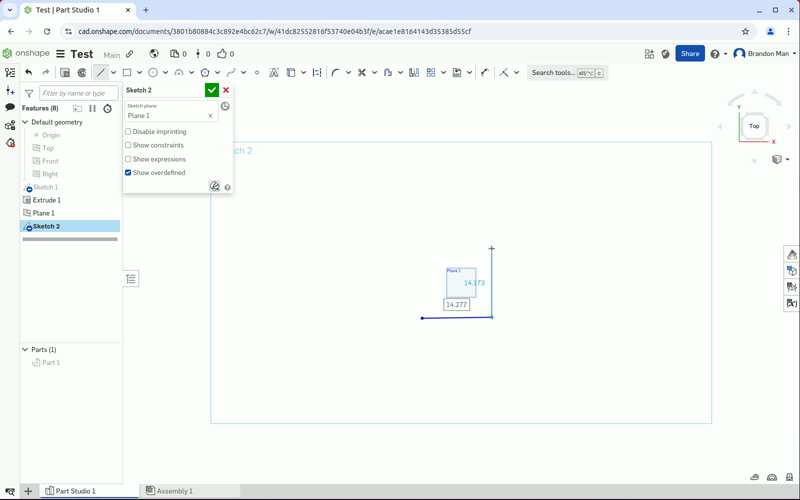
key_down(shift)
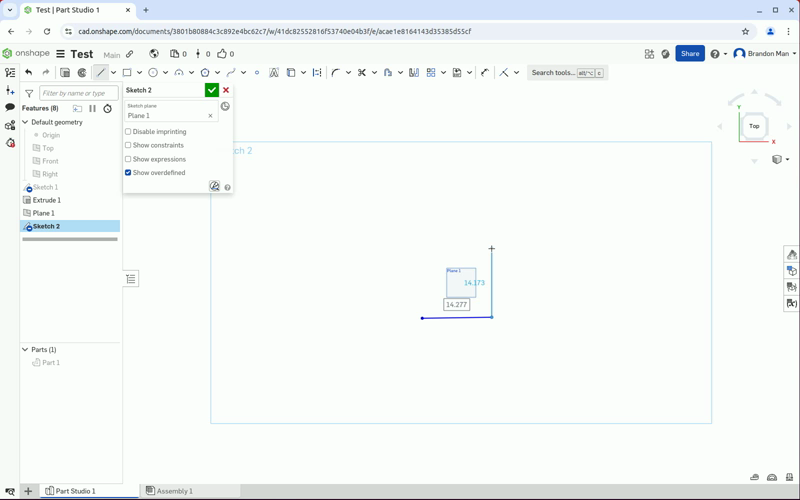
mouse_move(422, 248)
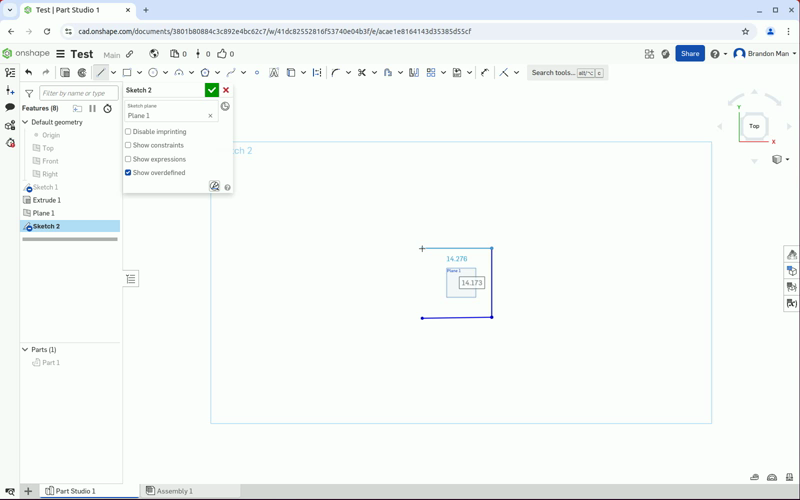
click(422, 248)
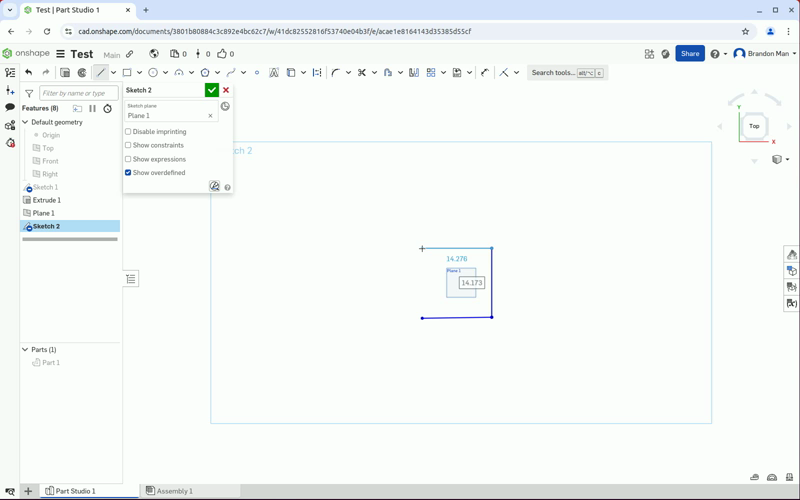
key_up(shift)
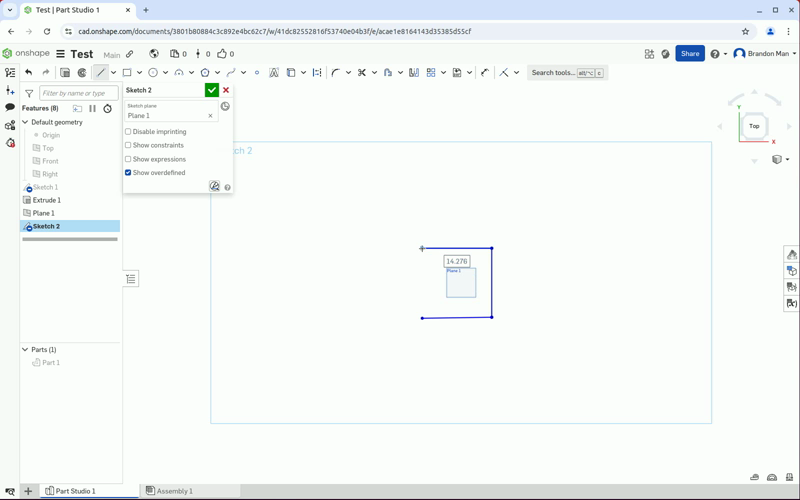
key_down(shift)
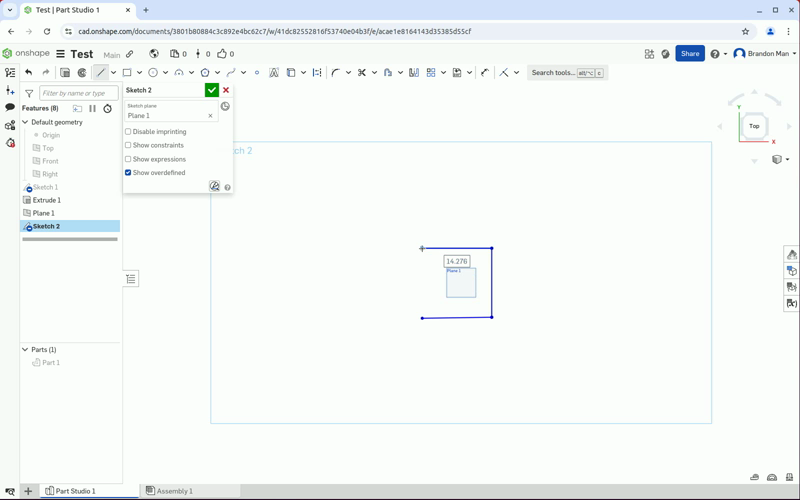
mouse_move(422, 318)
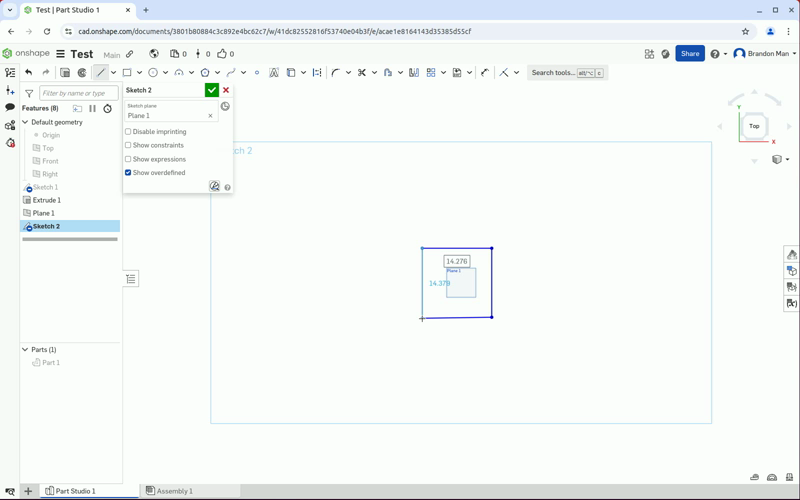
key_up(shift)
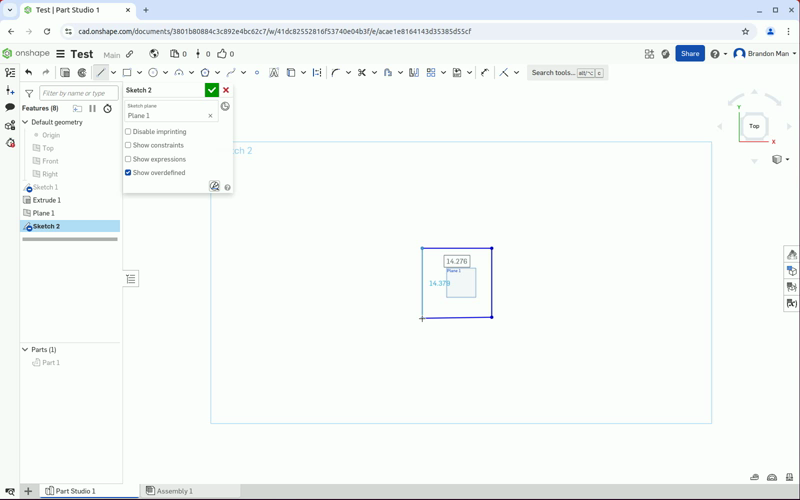
click(422, 318)
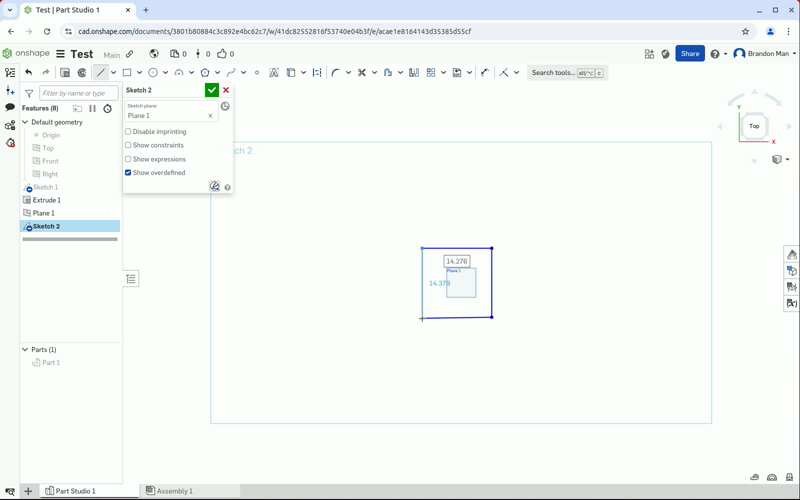
key(esc)
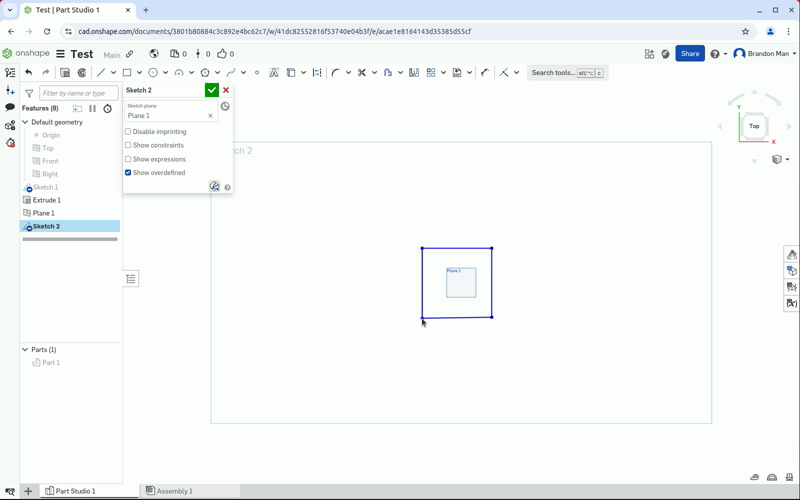
mouse_move(430, 291)
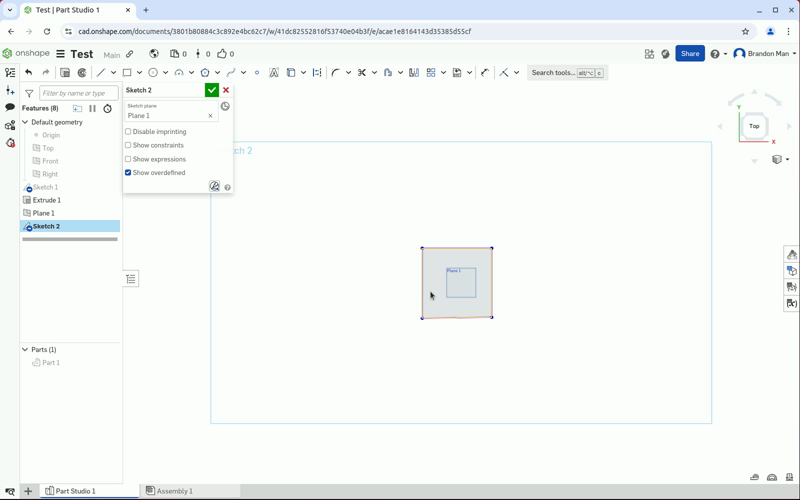
click(430, 291)
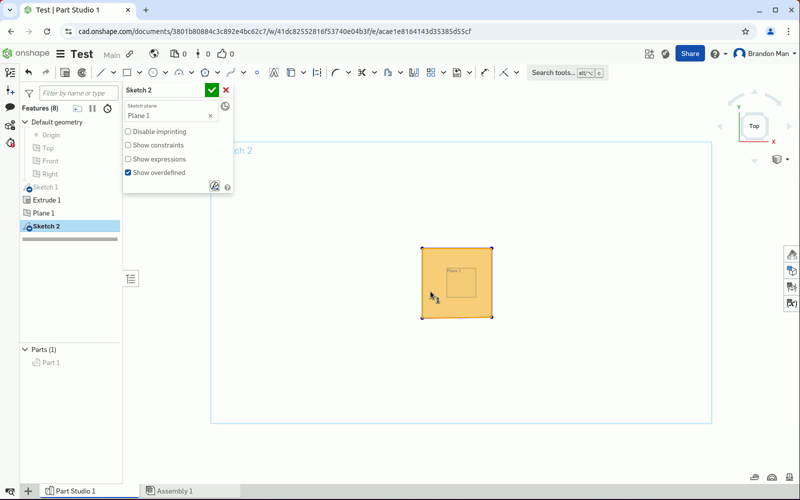
mouse_move(73, 352)
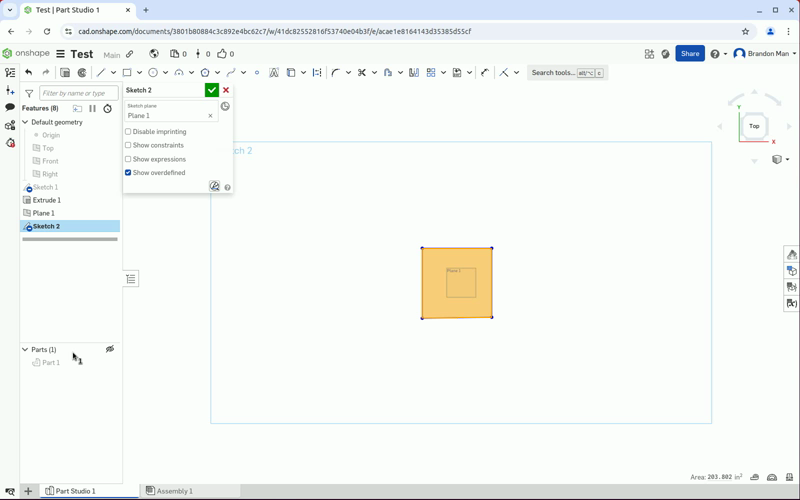
key(shift+y)
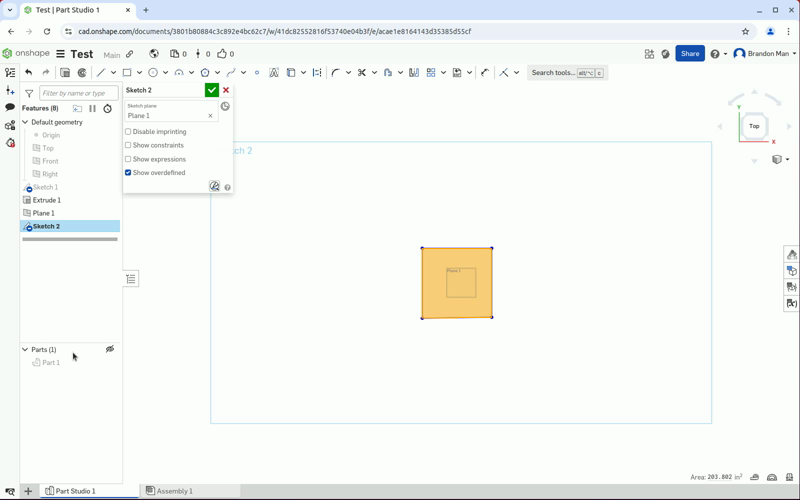
key(shift+e)
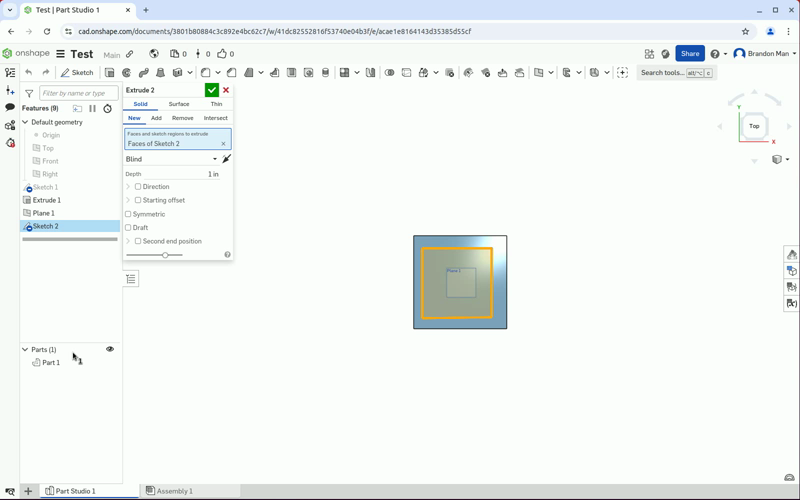
mouse_move(143, 106)
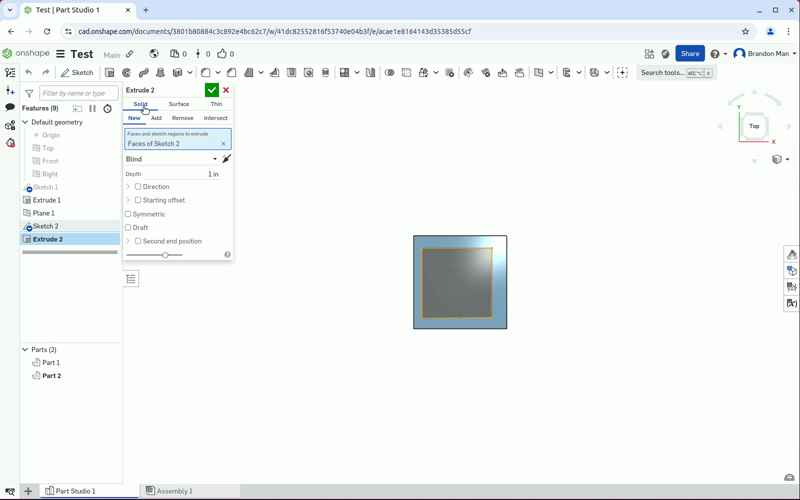
click(143, 106)
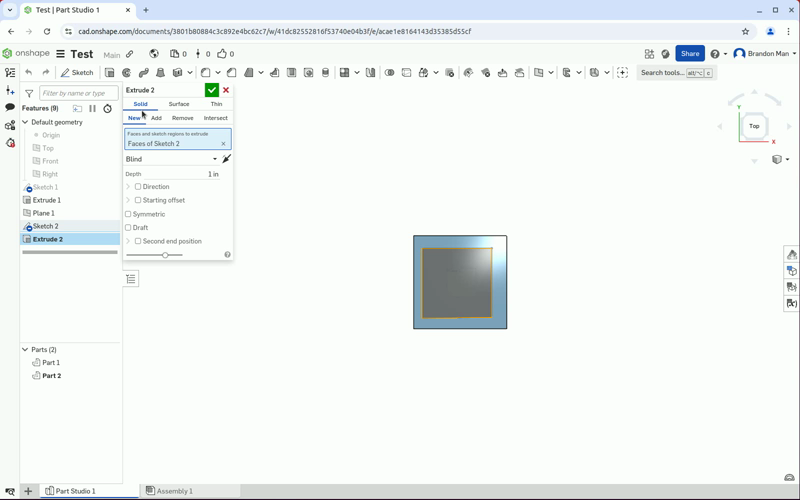
mouse_move(137, 120)
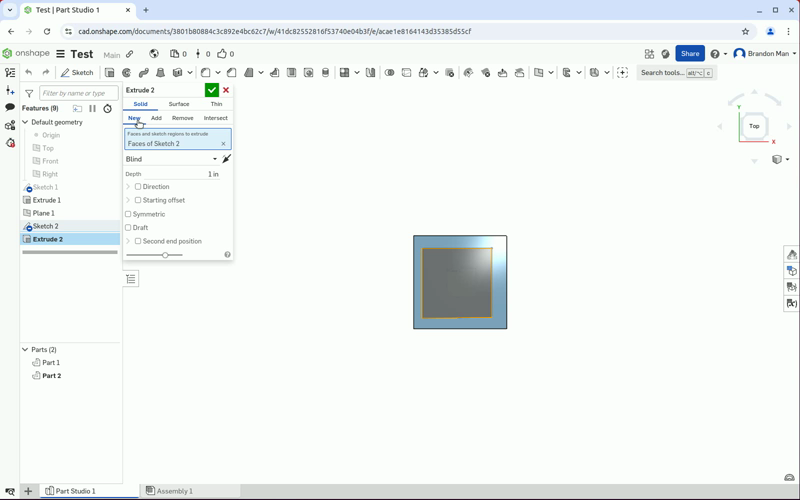
click(137, 120)
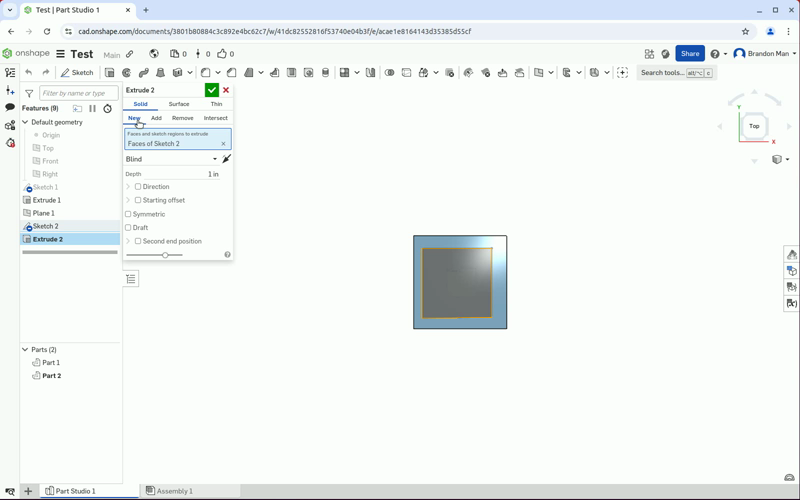
key(tab, 4)
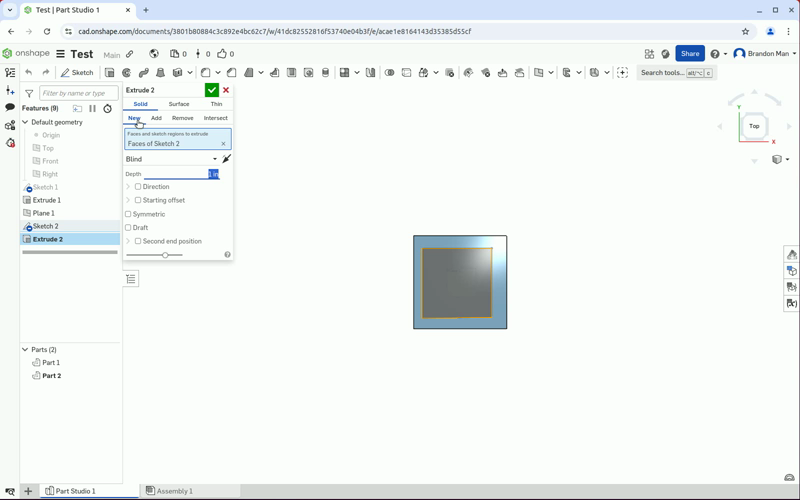
text(1.204)
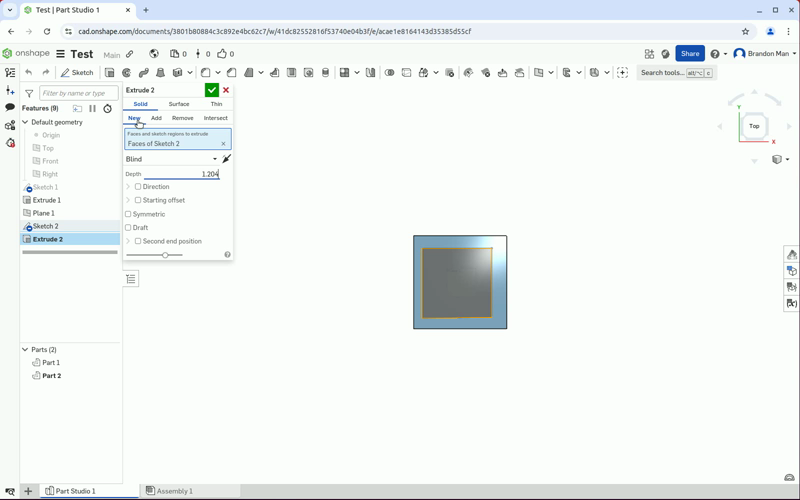
key(enter)
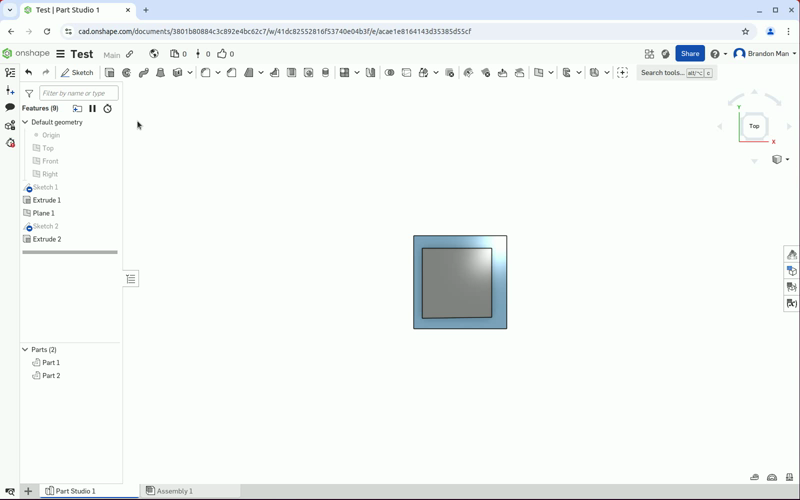
key(shift+h)
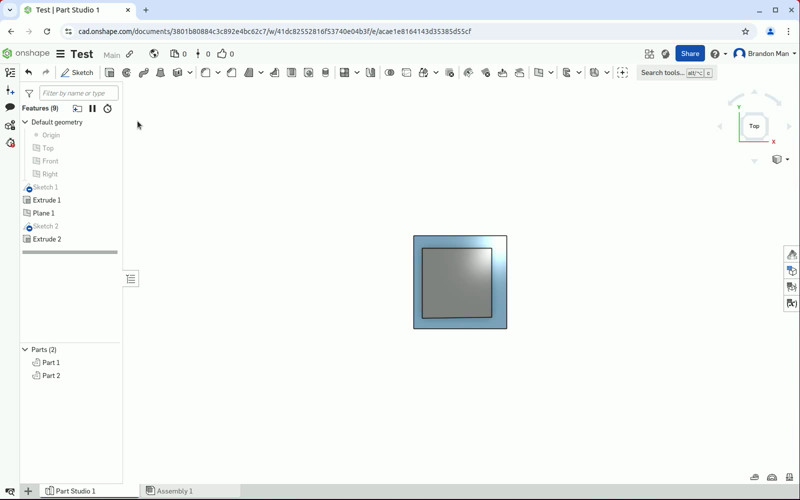
key(shift+h)
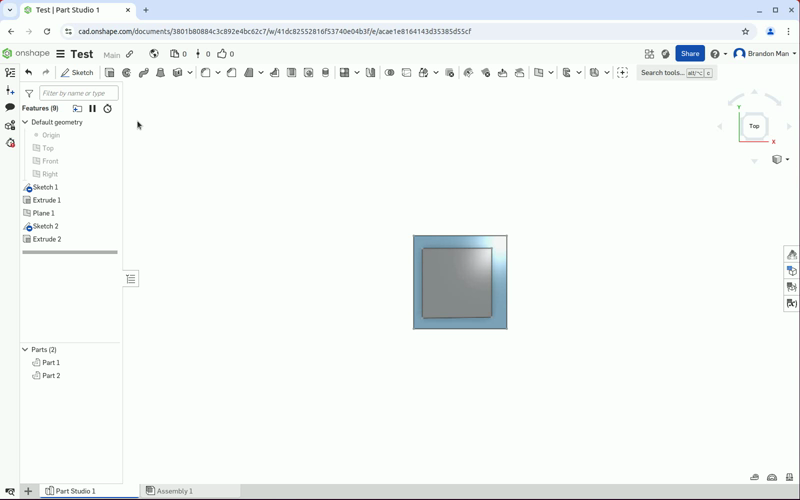
key(shift+7)
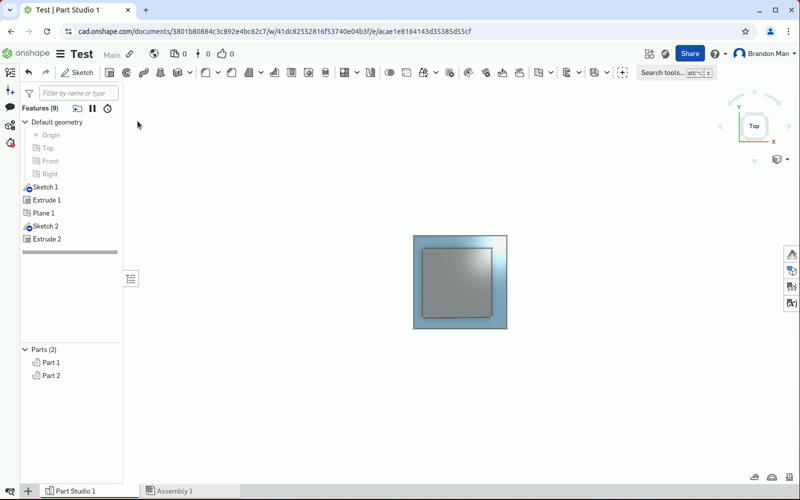
key(up, 3)
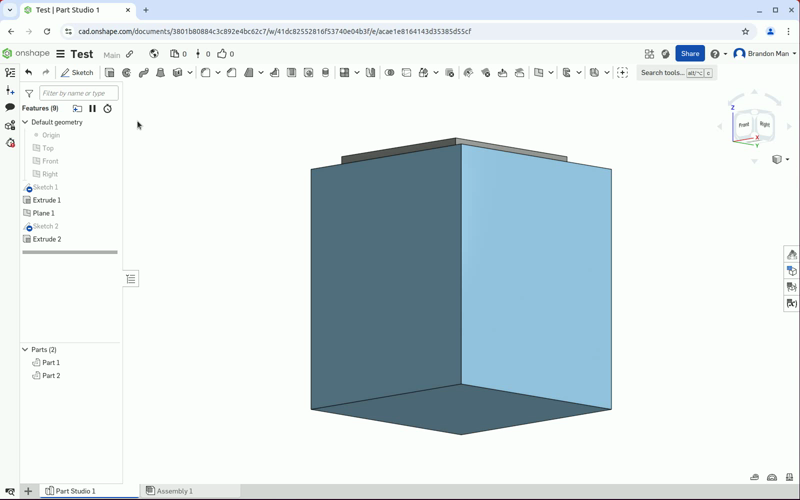
key(left, 3)
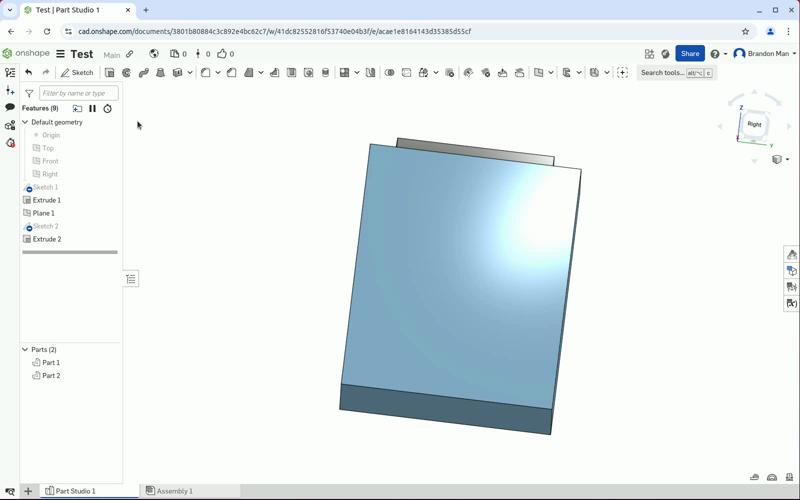
key(right, 3)
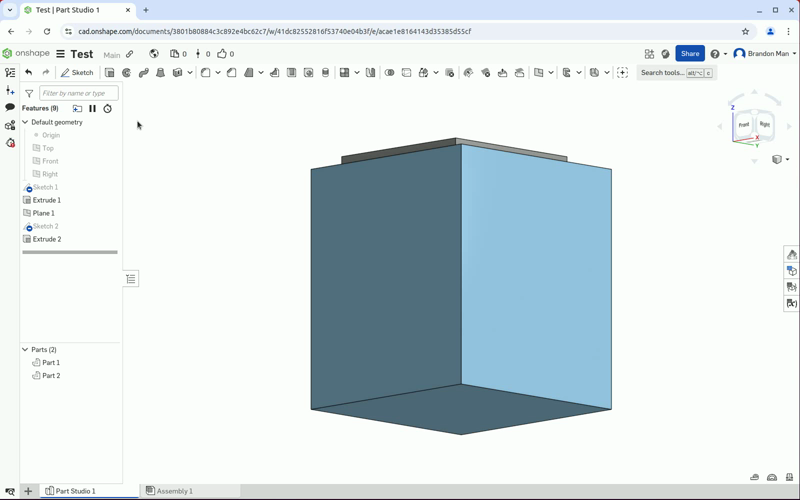
key(down, 3)
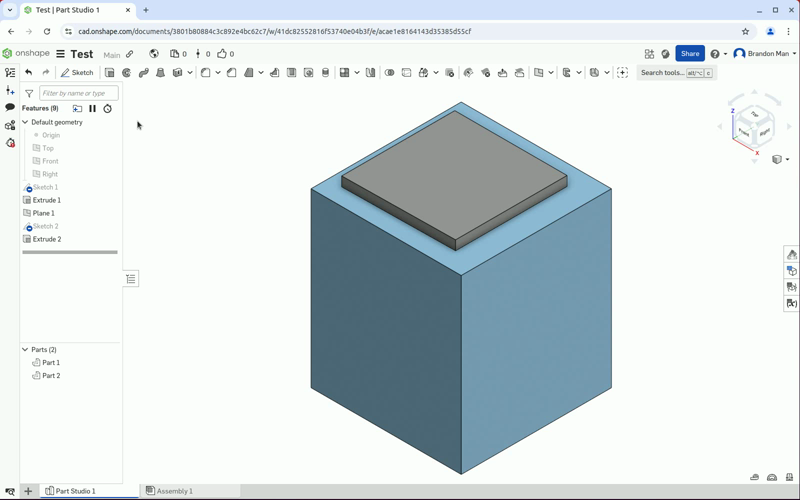
mouse_move(73, 189)
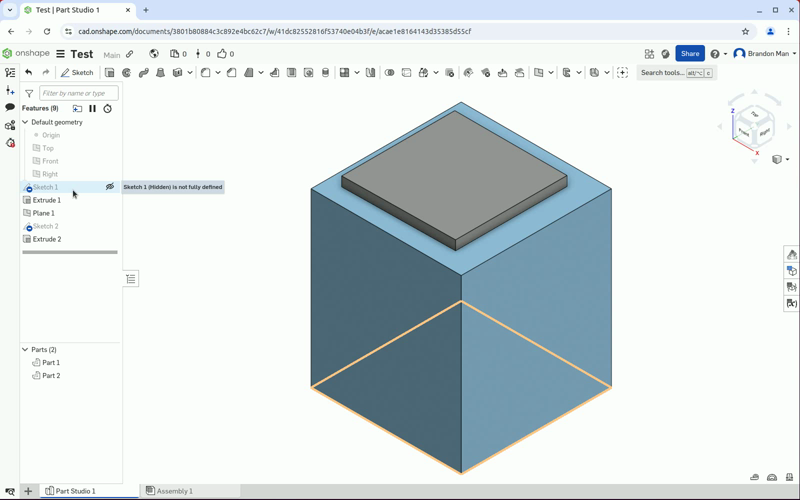
click(73, 189)